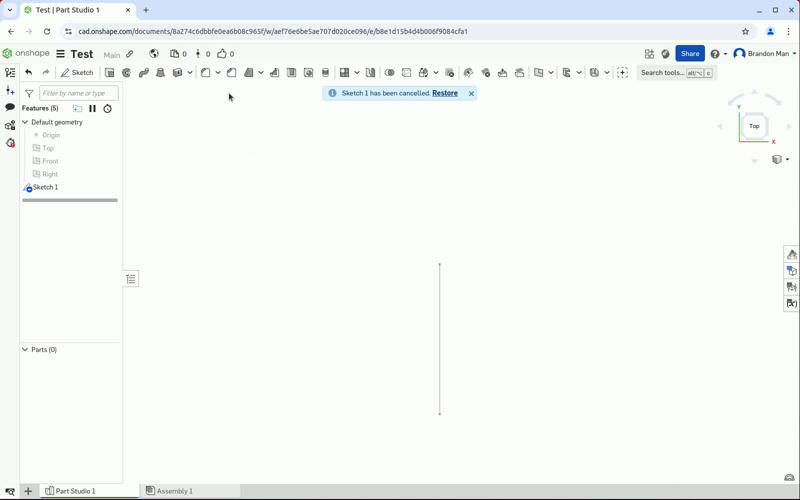
key(shift+h)
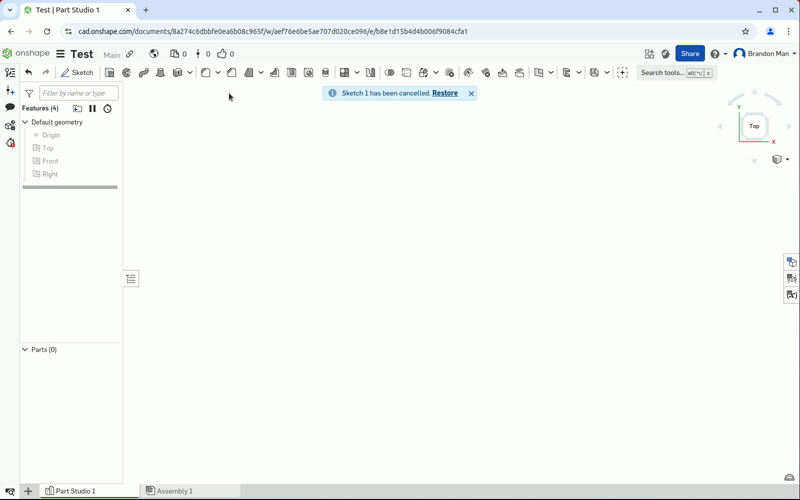
mouse_move(73, 352)
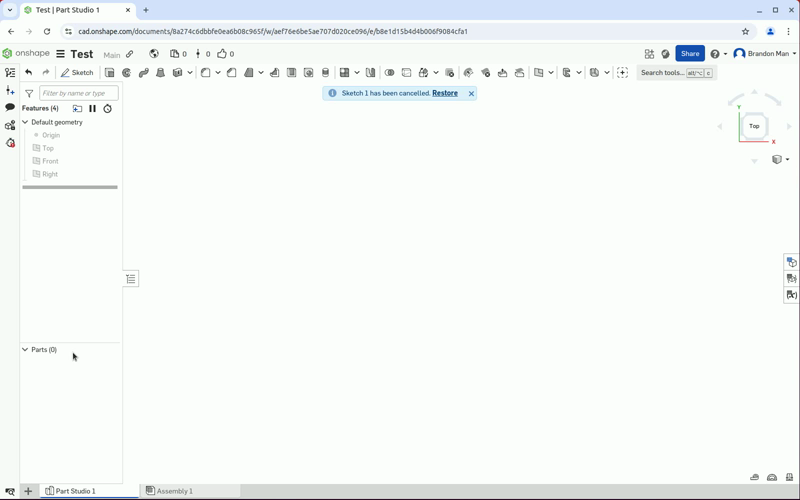
key(y)
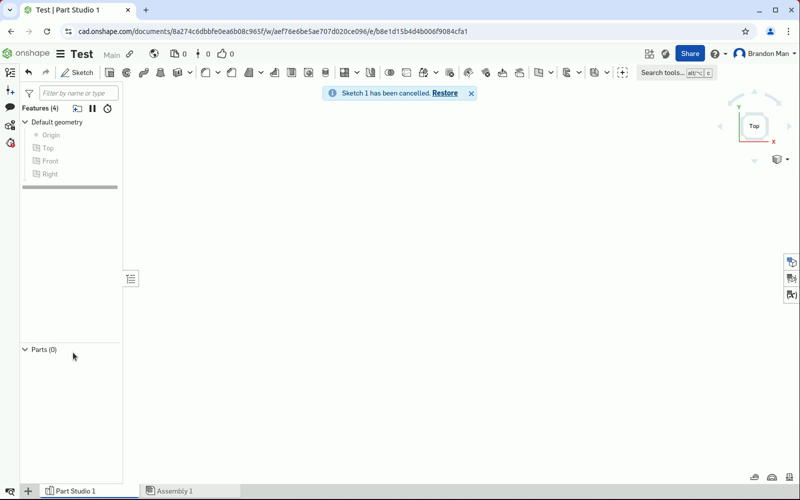
key(shift+p)
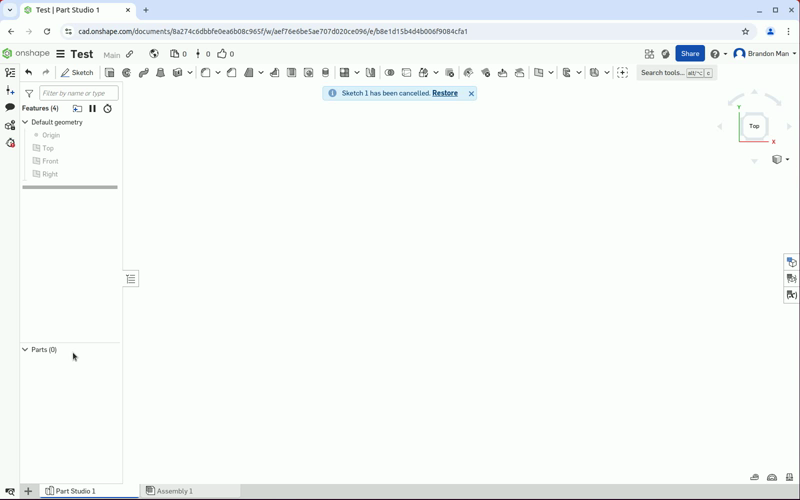
key(space)
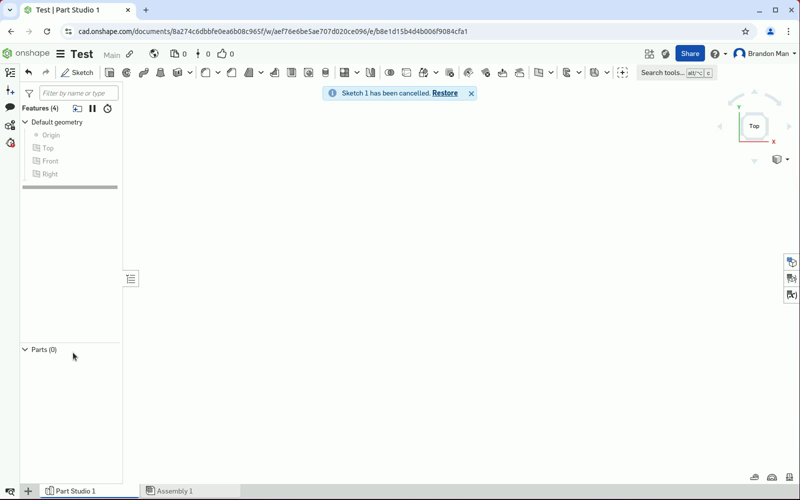
key_down(shift)
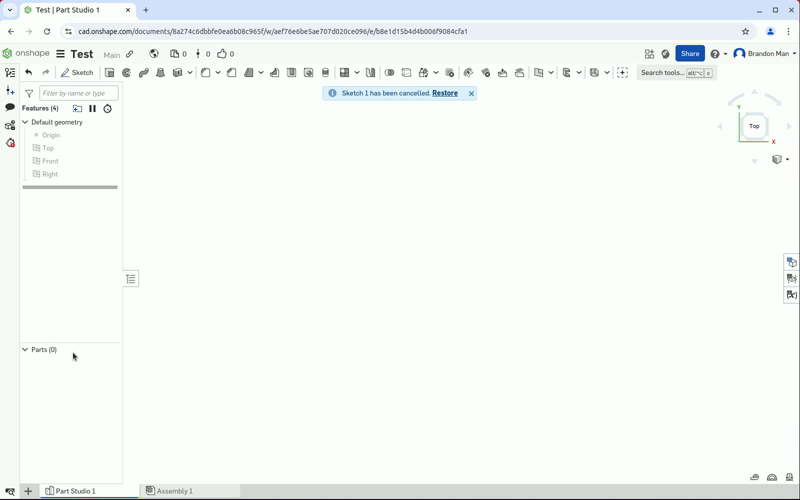
key(up)
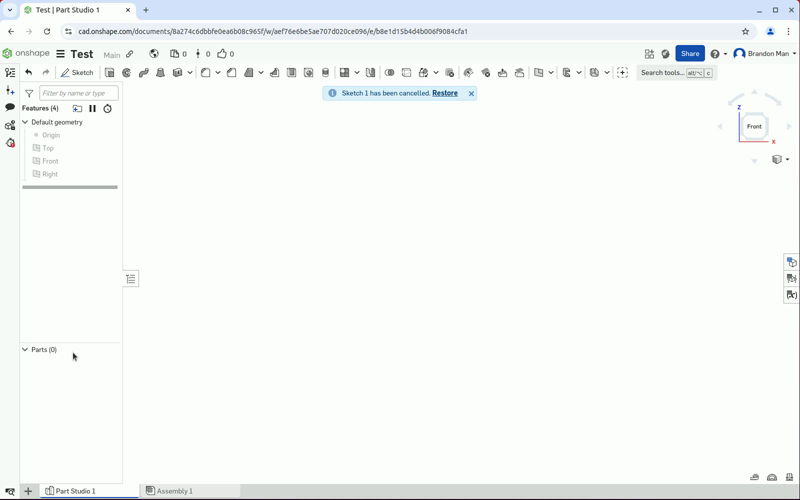
key_up(shift)
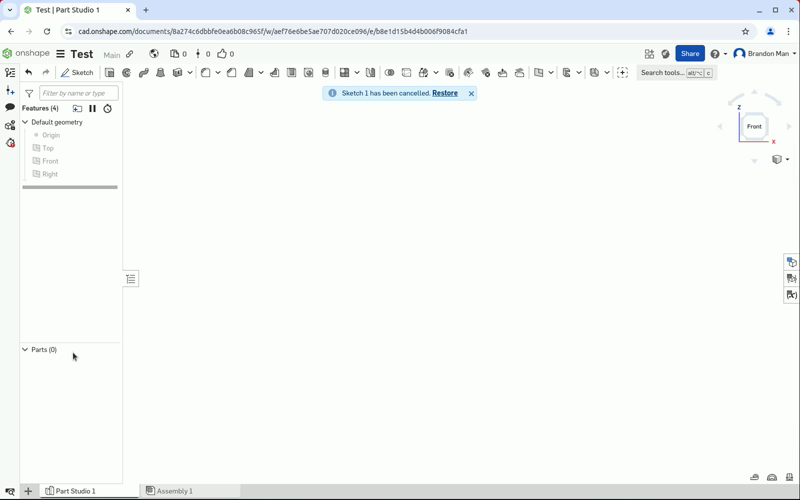
mouse_move(73, 352)
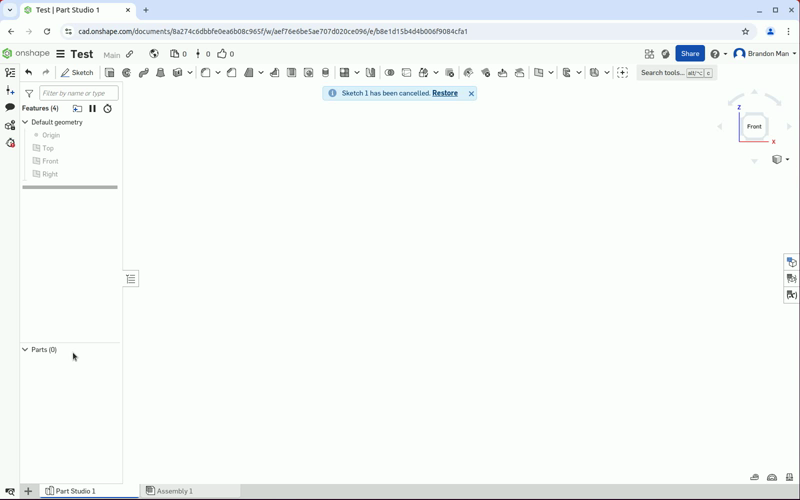
key(shift+y)
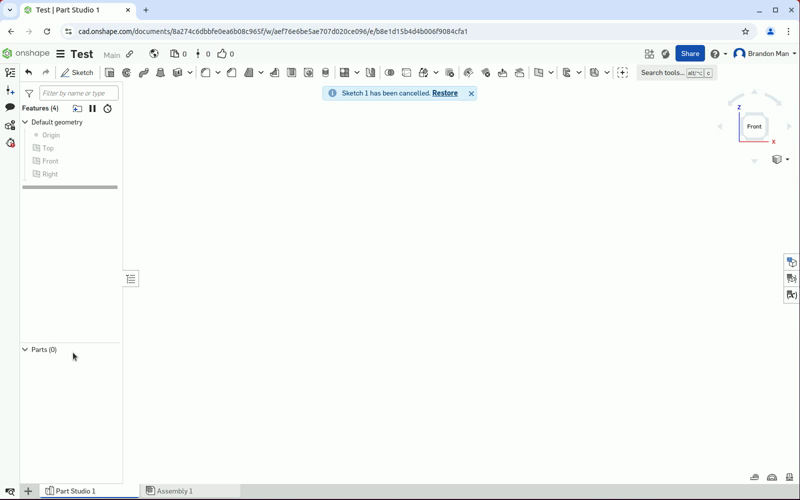
key(shift+s)
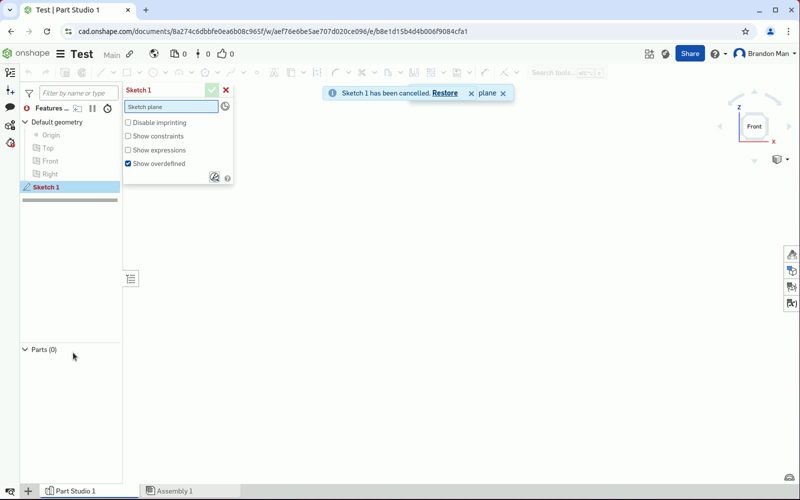
mouse_move(73, 163)
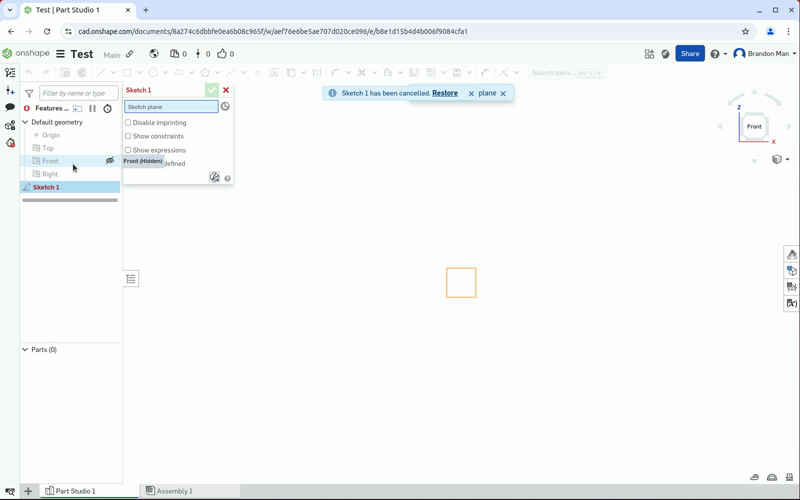
click(73, 163)
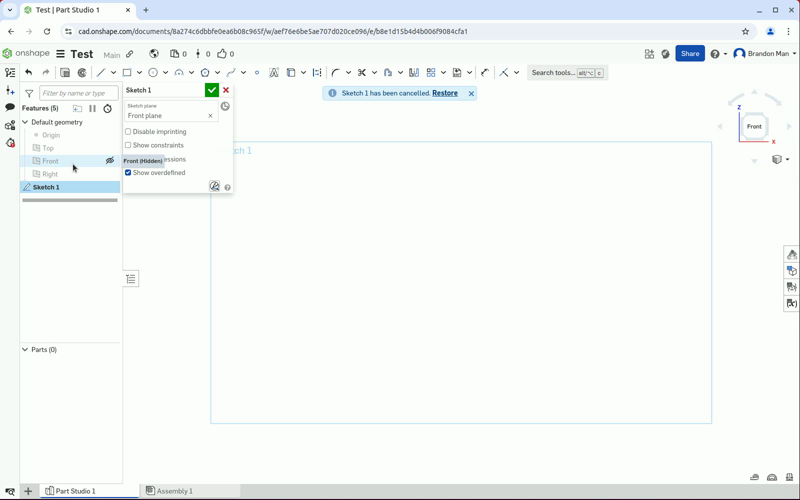
mouse_move(73, 352)
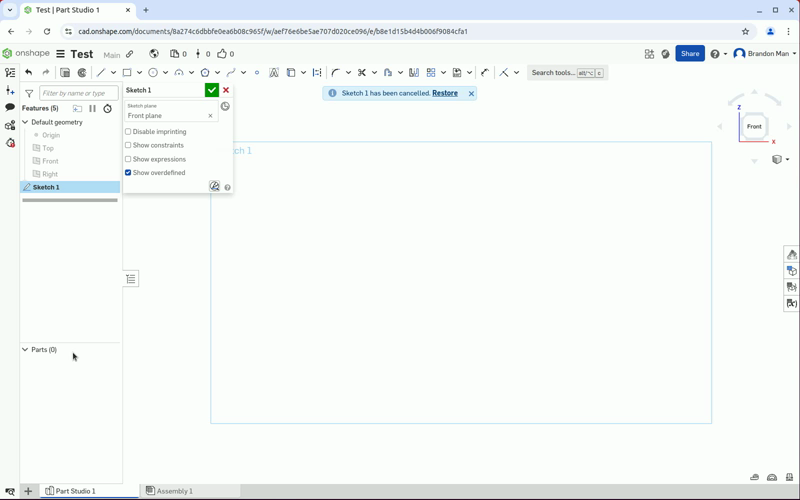
key(y)
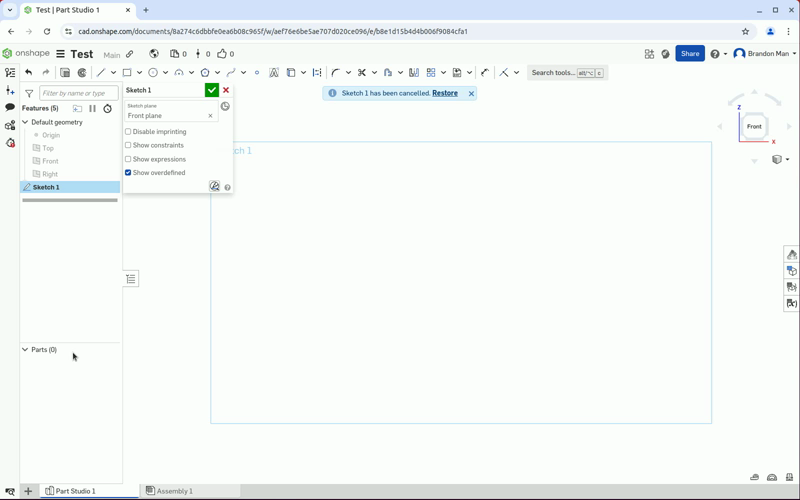
key(l)
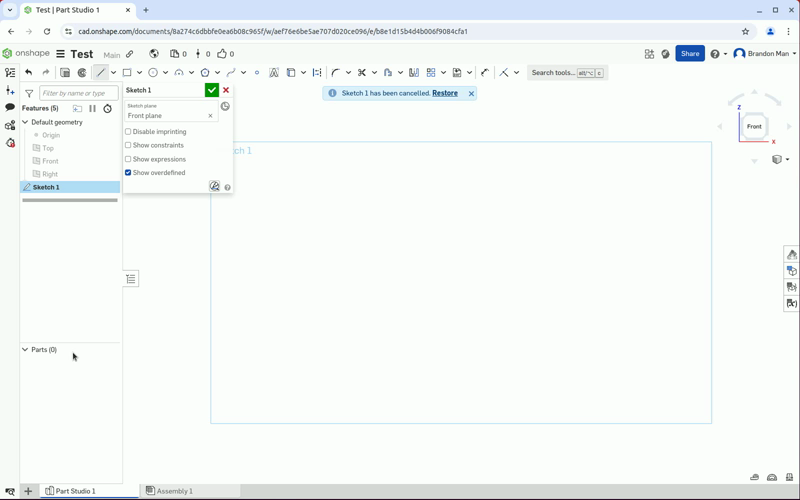
key_down(shift)
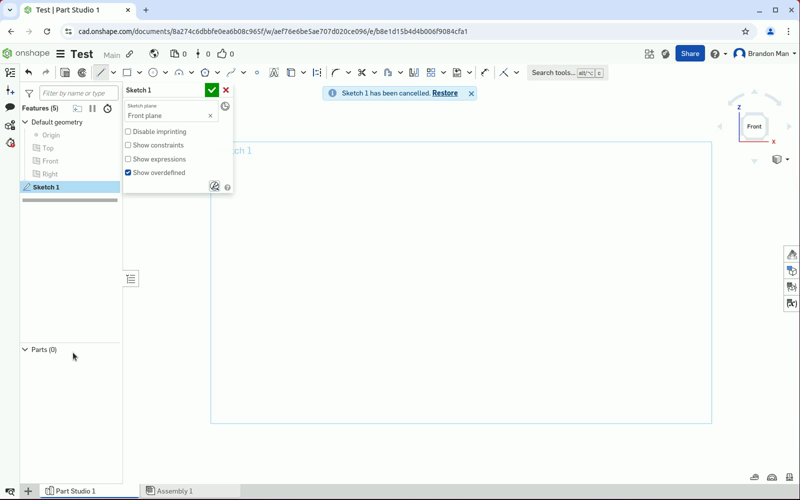
mouse_move(460, 282)
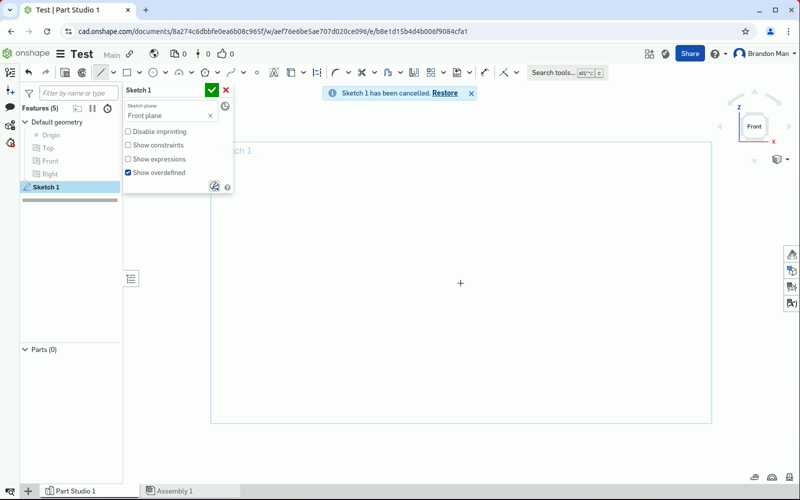
click(460, 282)
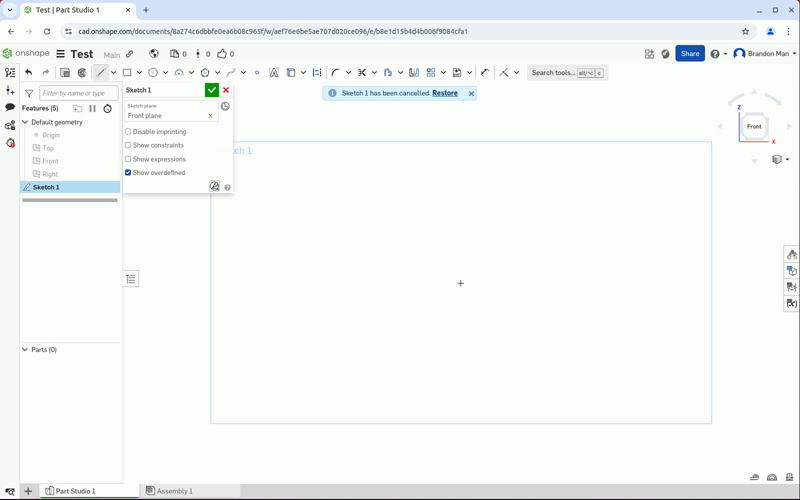
key_up(shift)
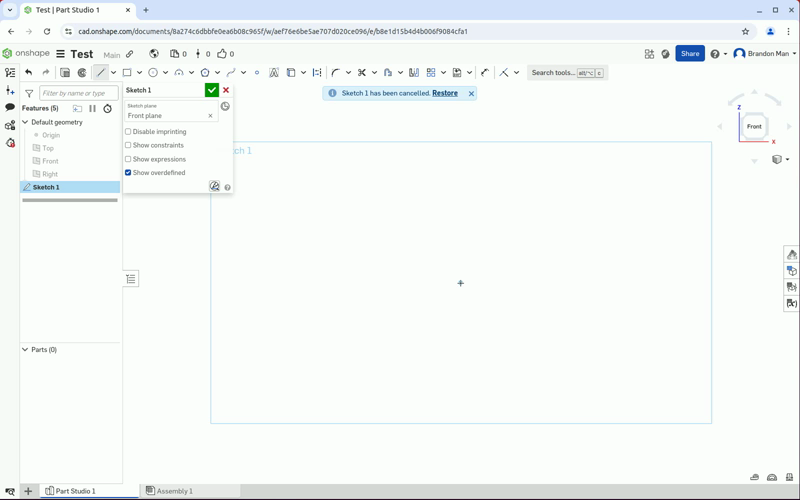
key_down(shift)
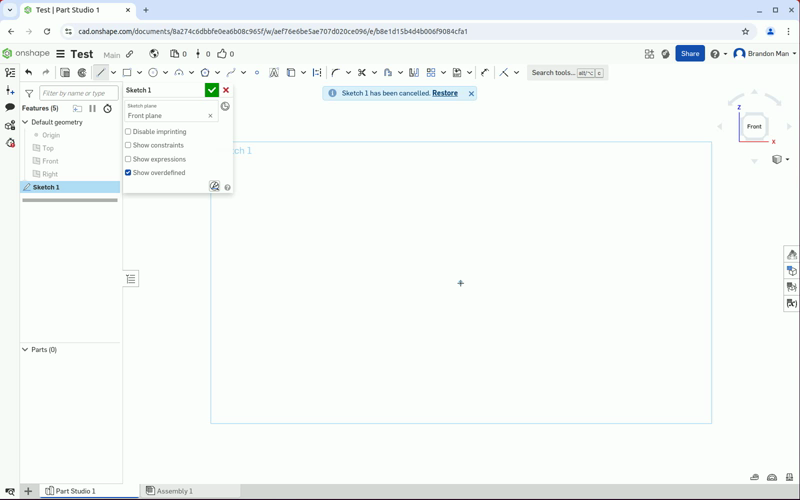
mouse_move(573, 282)
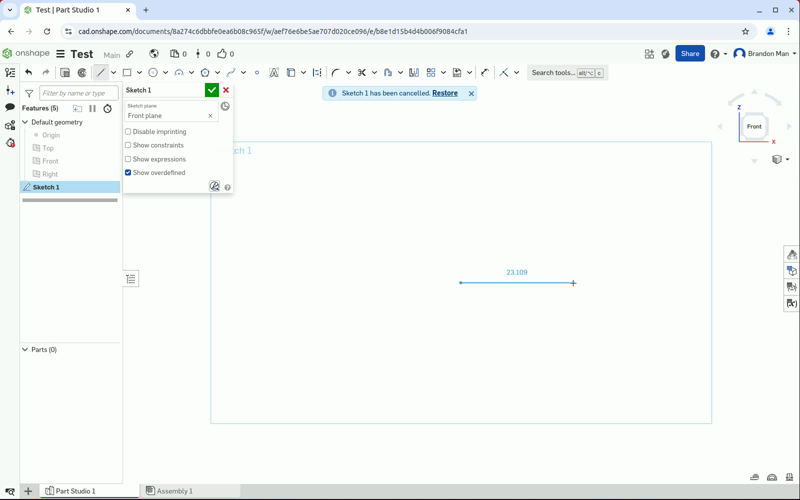
click(573, 282)
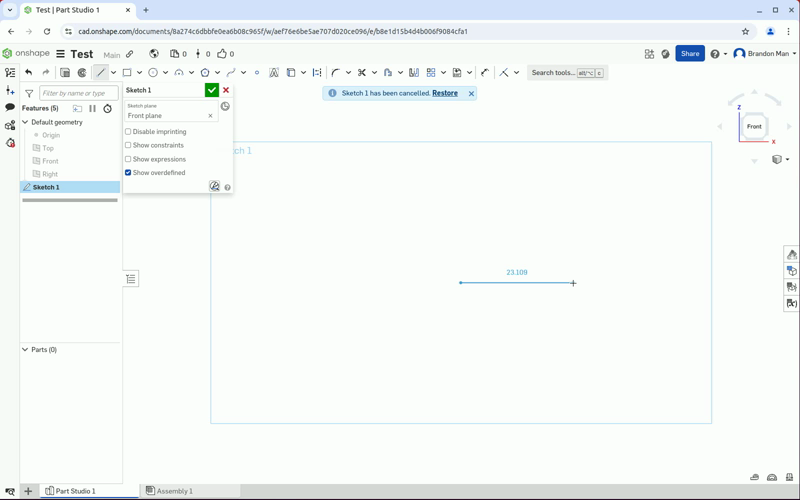
key_up(shift)
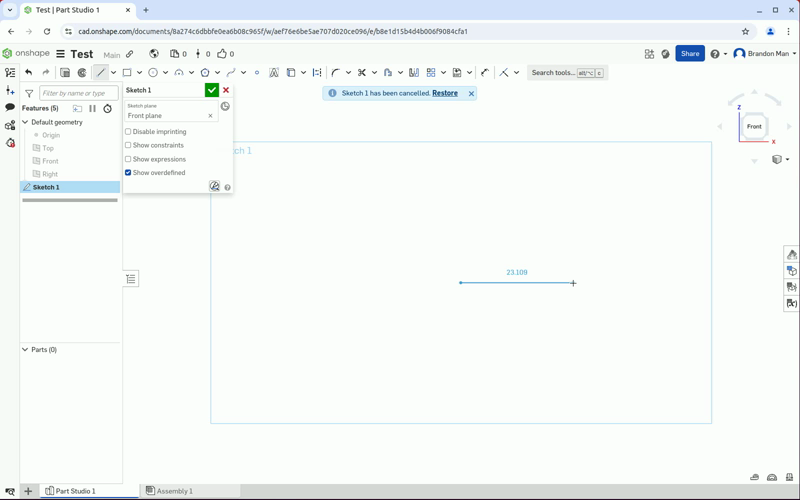
key_down(shift)
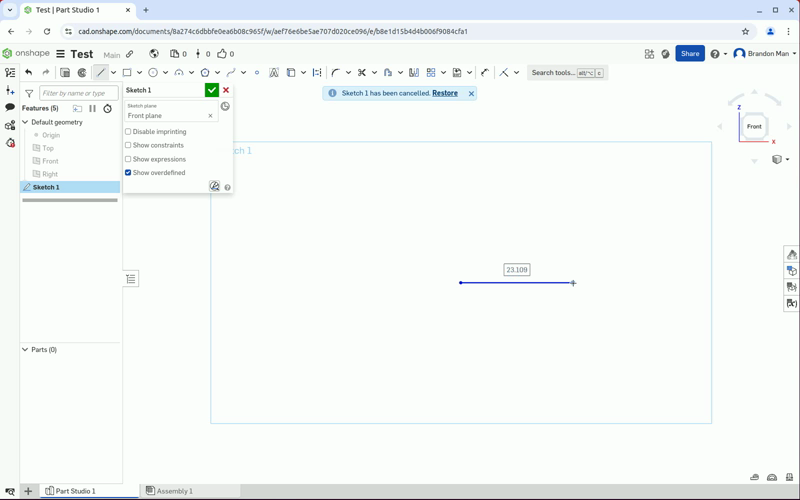
mouse_move(573, 189)
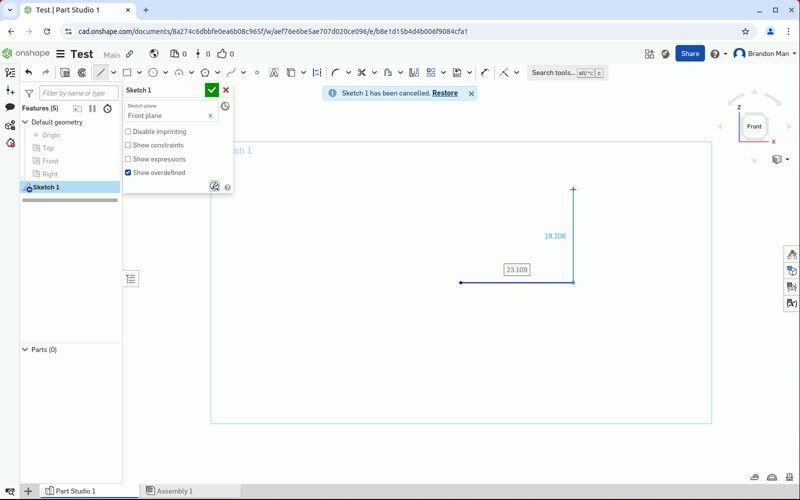
click(573, 189)
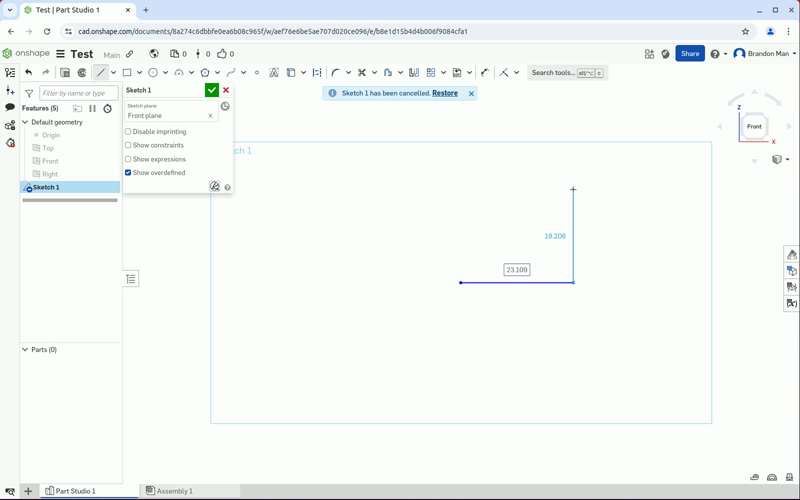
key_up(shift)
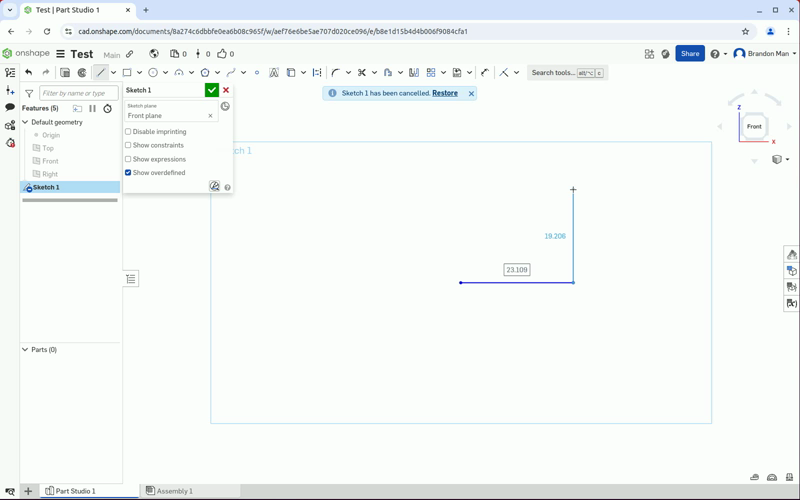
key_down(shift)
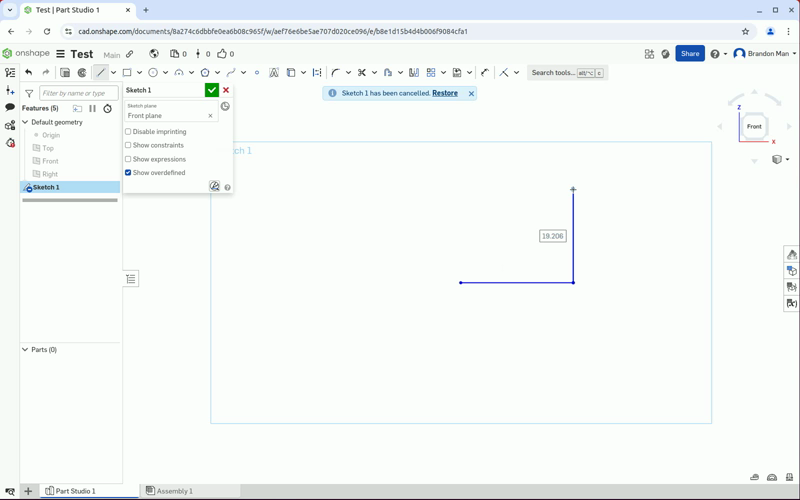
mouse_move(460, 189)
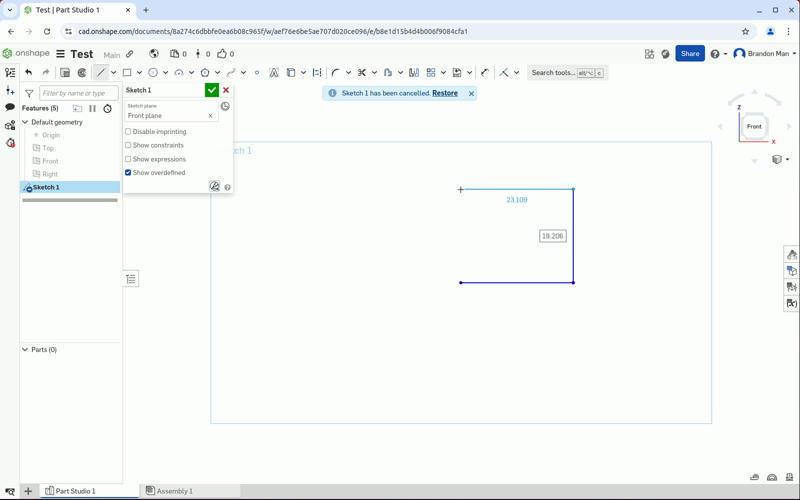
click(460, 189)
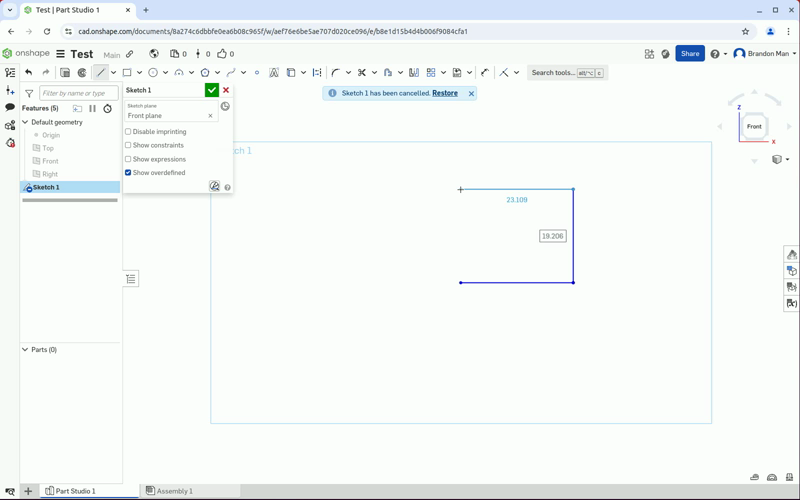
key_up(shift)
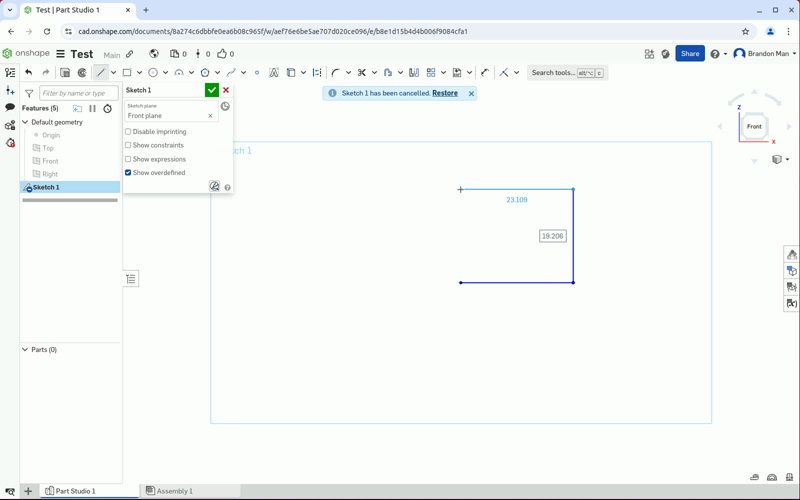
key_down(shift)
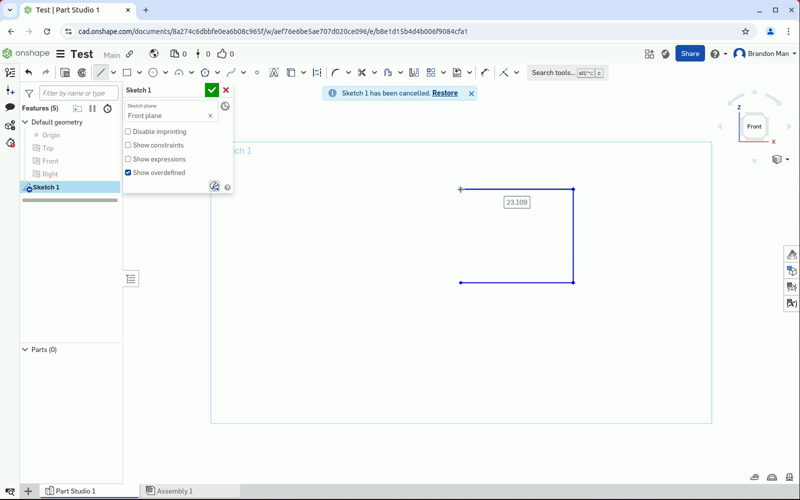
mouse_move(460, 282)
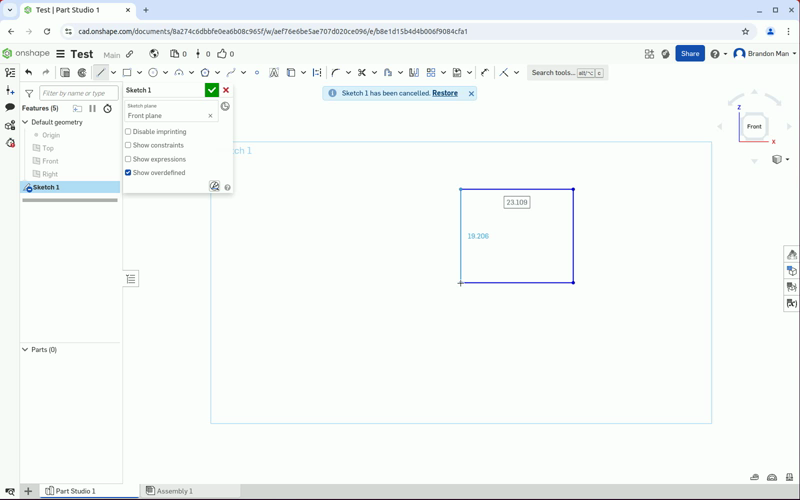
key_up(shift)
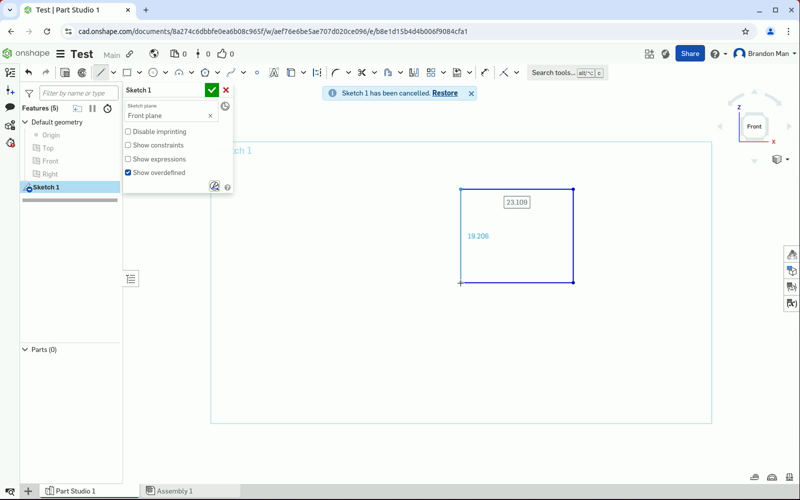
click(460, 282)
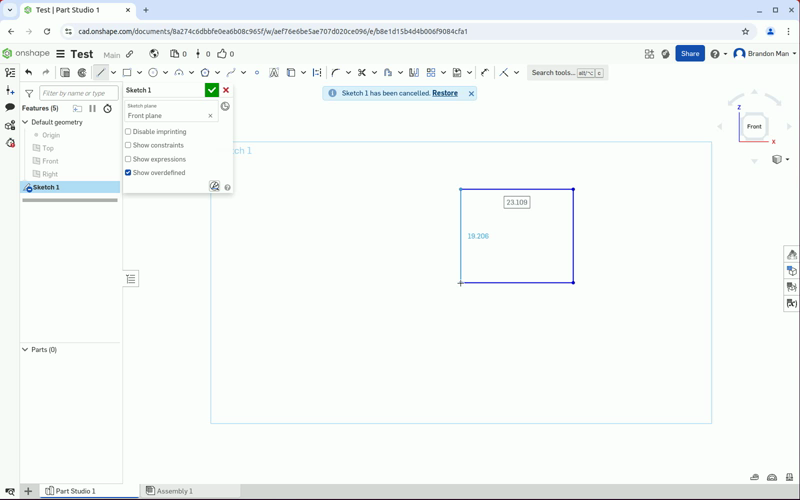
key(esc)
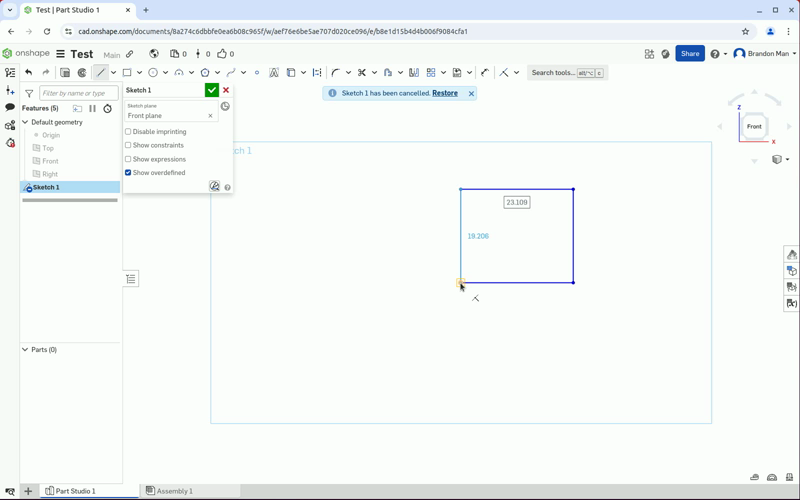
mouse_move(526, 202)
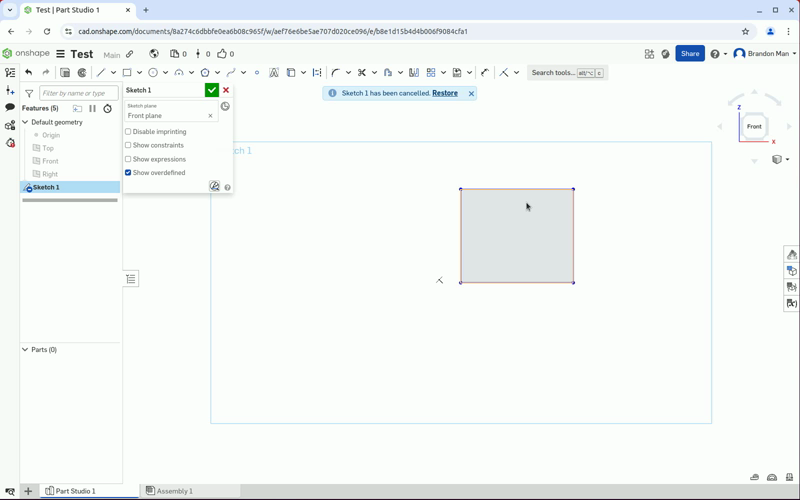
click(526, 202)
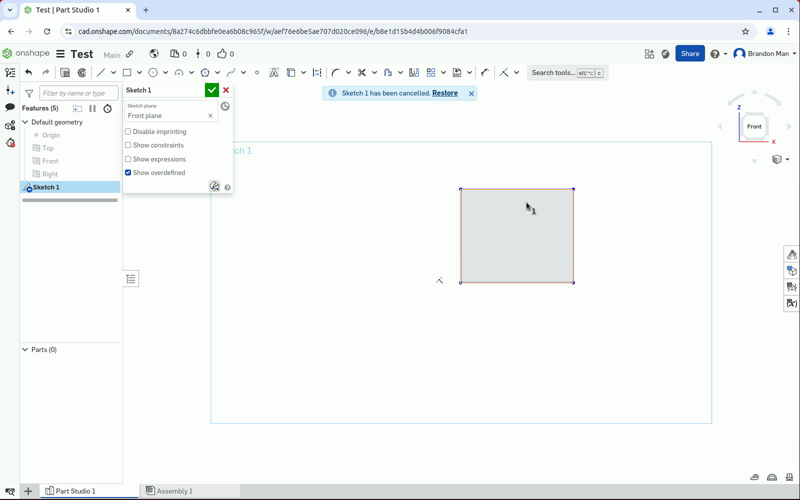
mouse_move(73, 352)
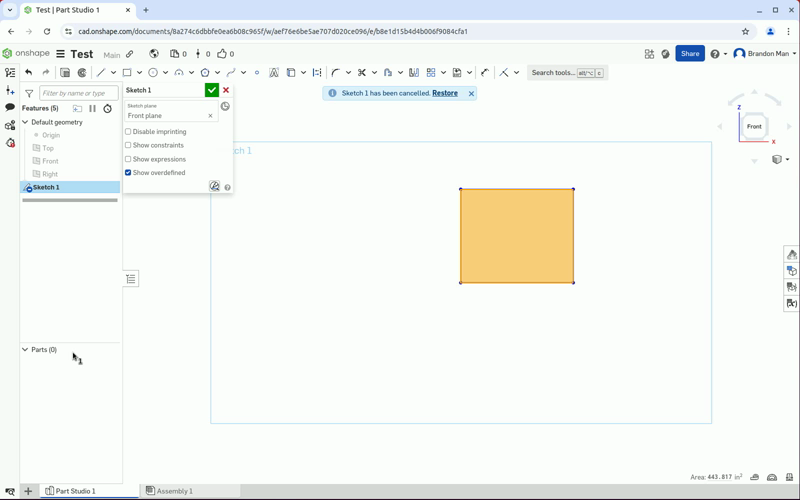
key(shift+y)
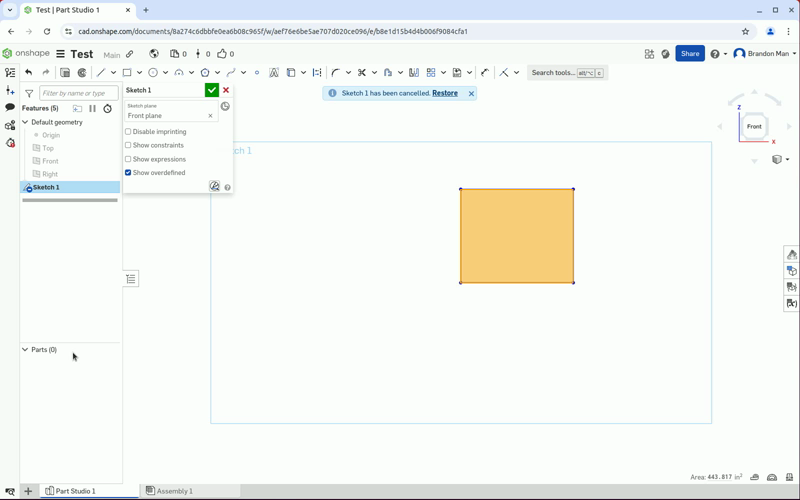
key(shift+e)
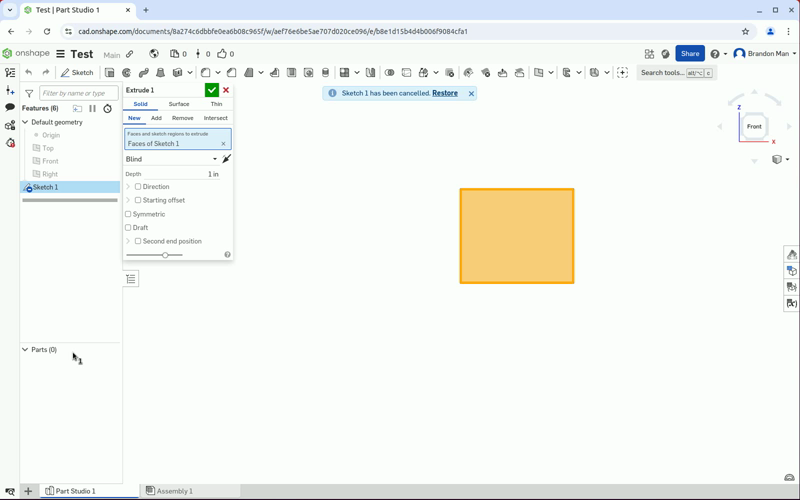
mouse_move(143, 106)
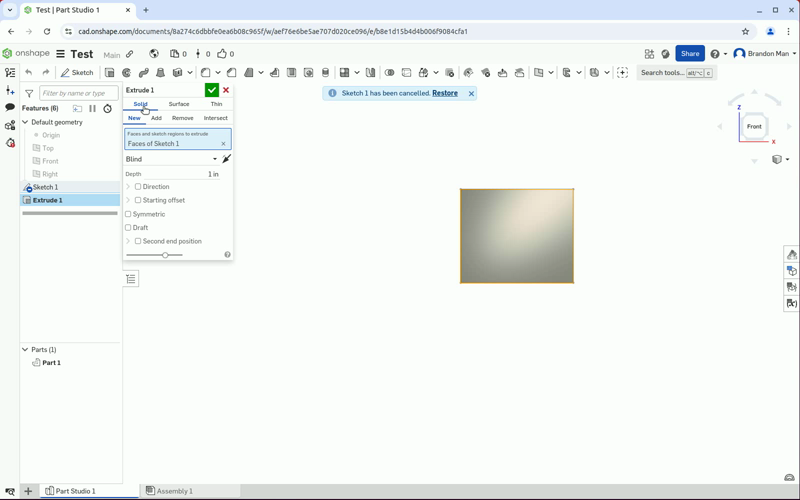
click(143, 106)
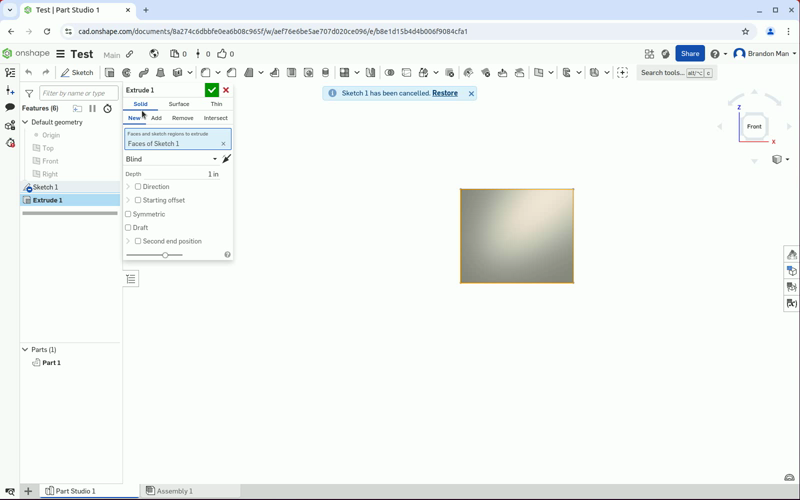
mouse_move(137, 120)
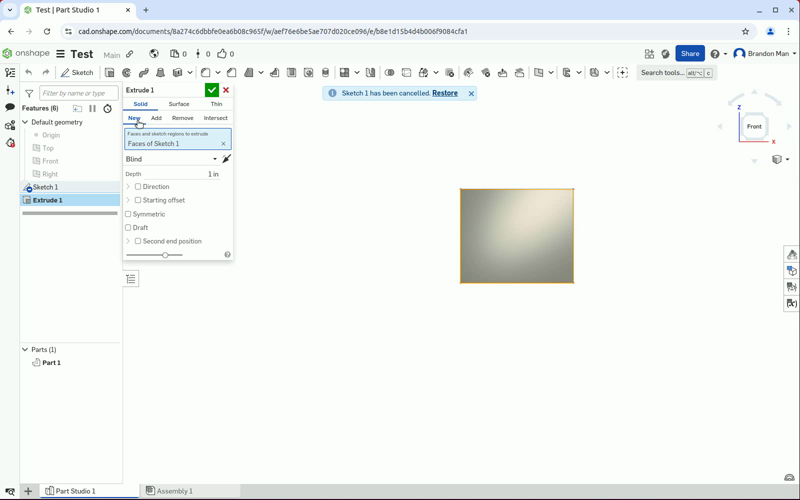
click(137, 120)
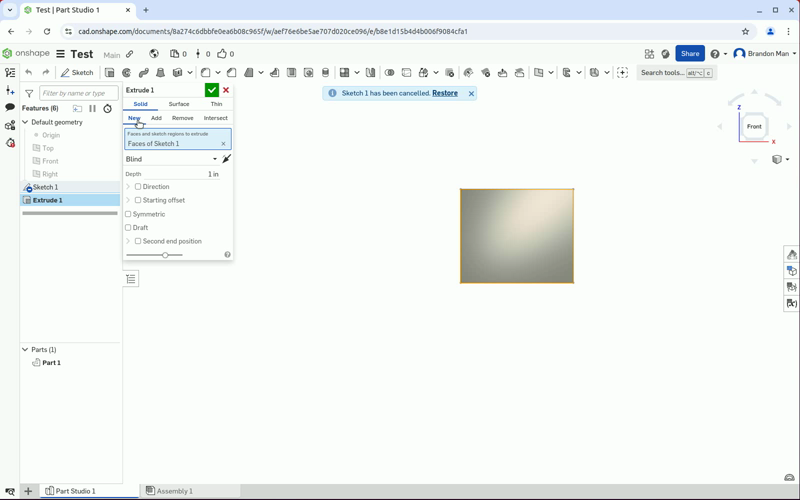
key(tab, 4)
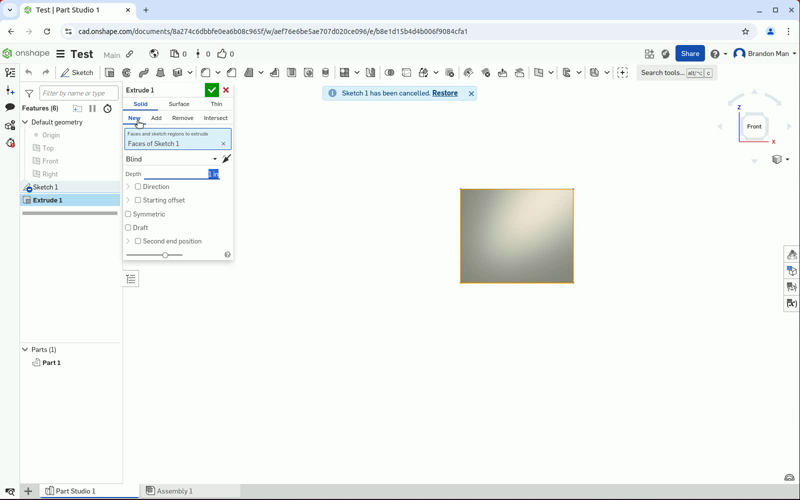
text(15.405)
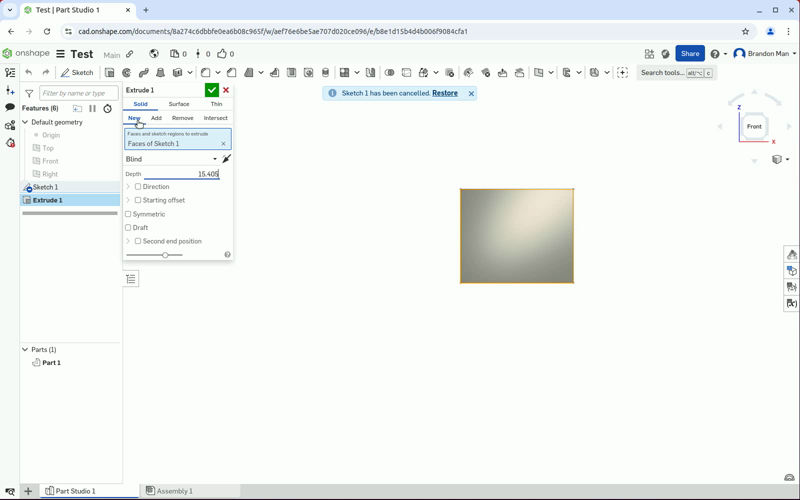
key(enter)
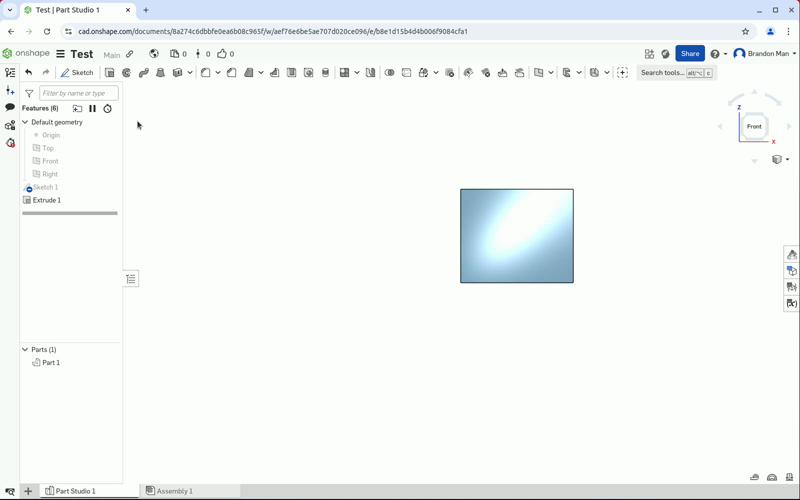
key(shift+h)
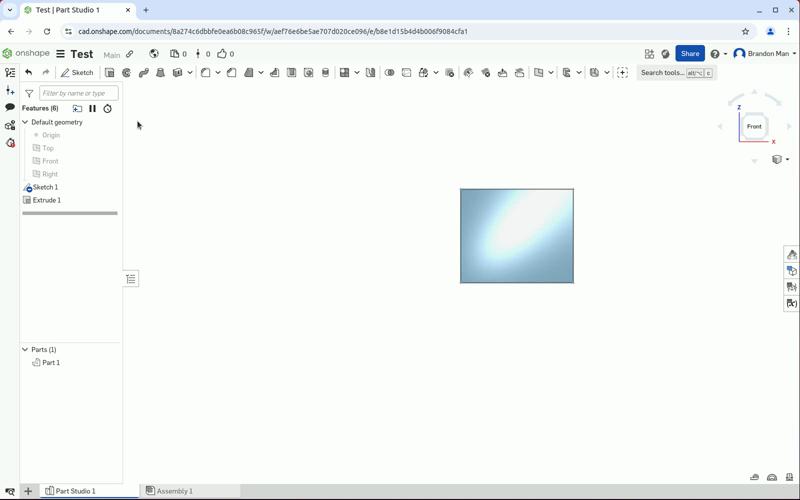
key(shift+h)
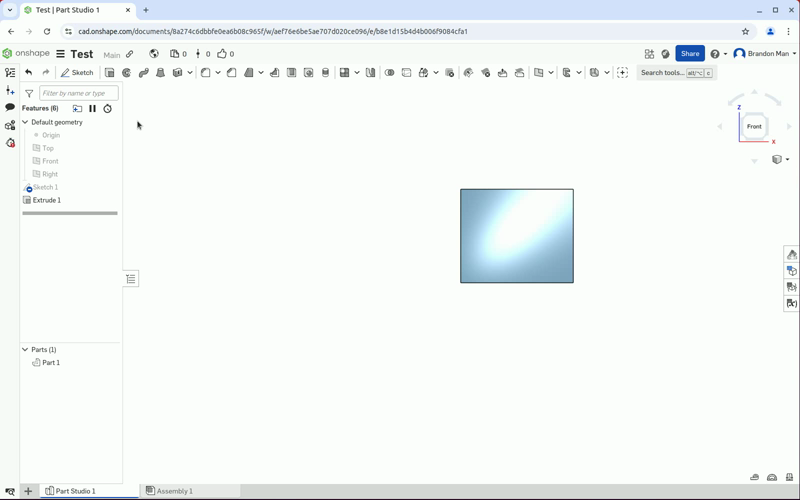
mouse_move(73, 189)
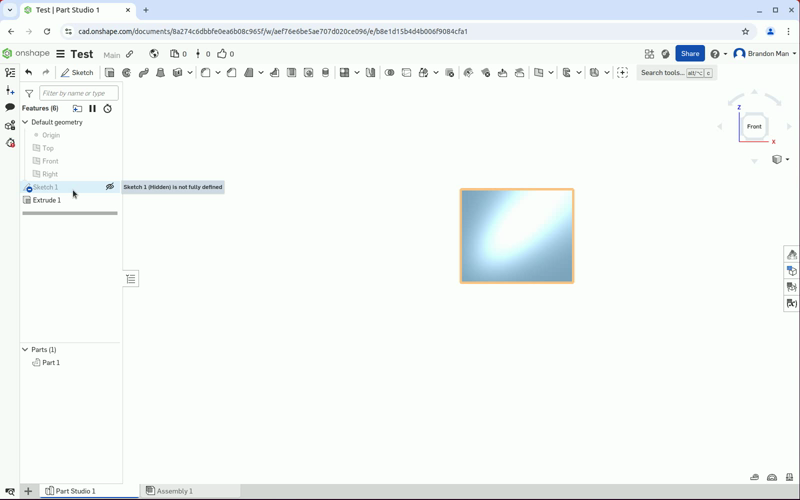
click(73, 189)
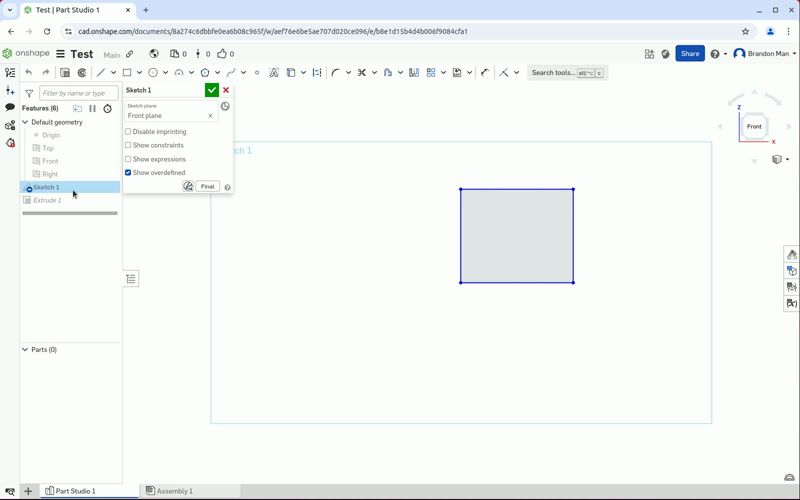
mouse_move(229, 92)
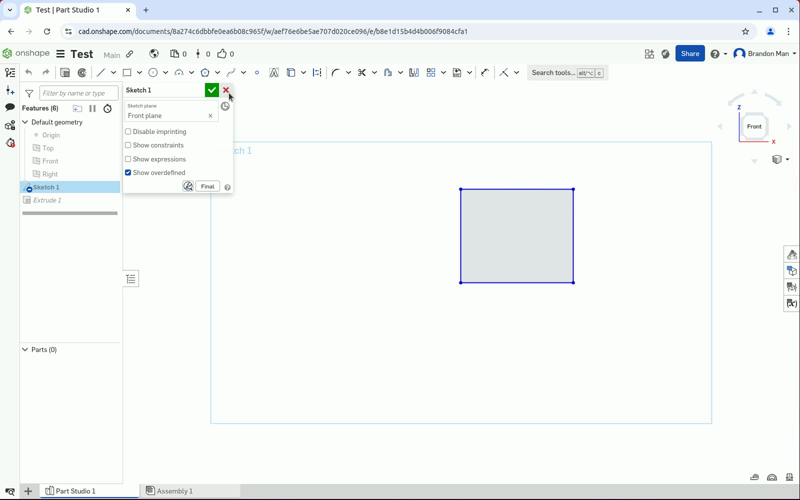
click(229, 92)
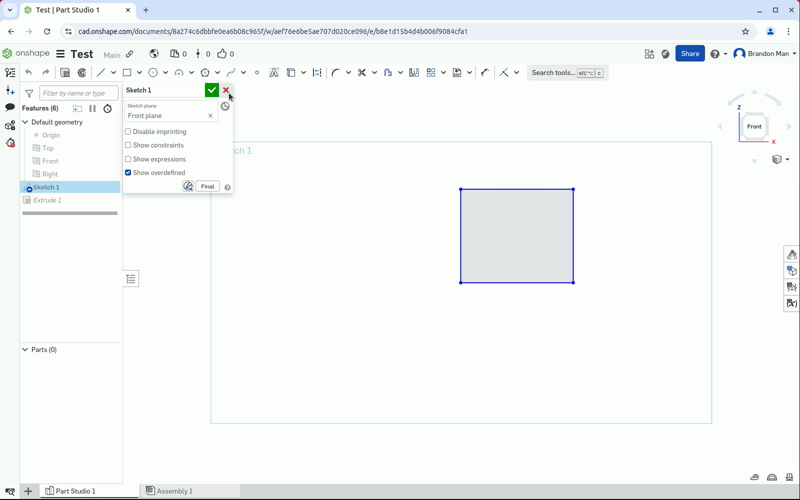
key(shift+s)
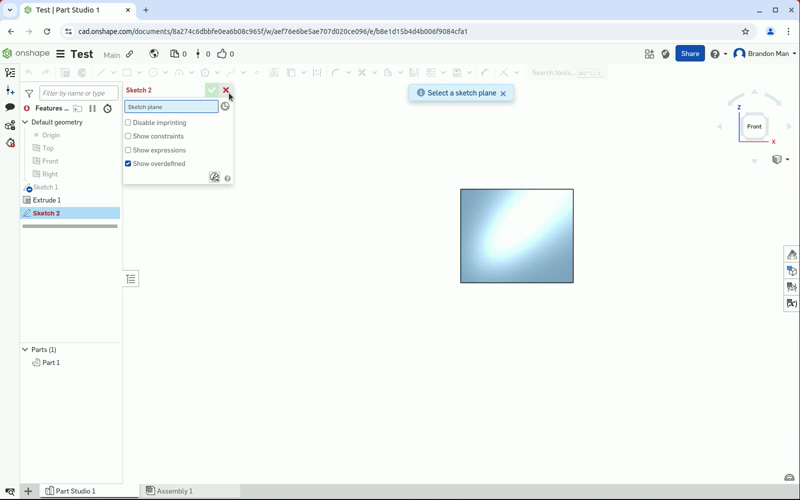
mouse_move(73, 163)
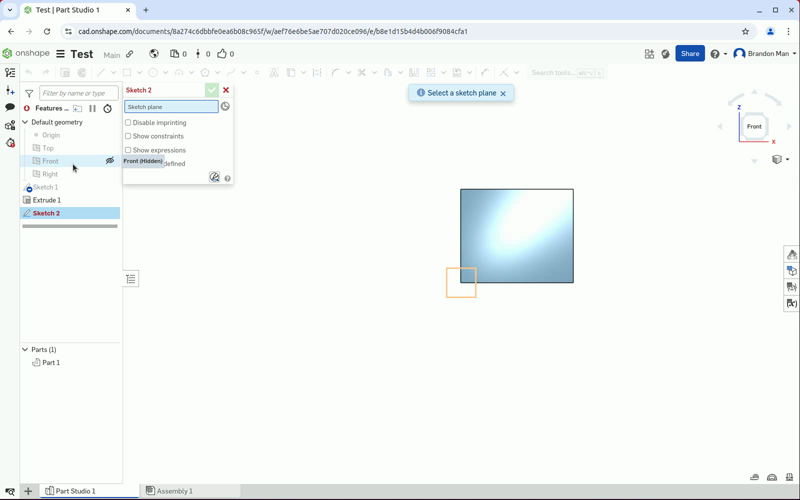
click(73, 163)
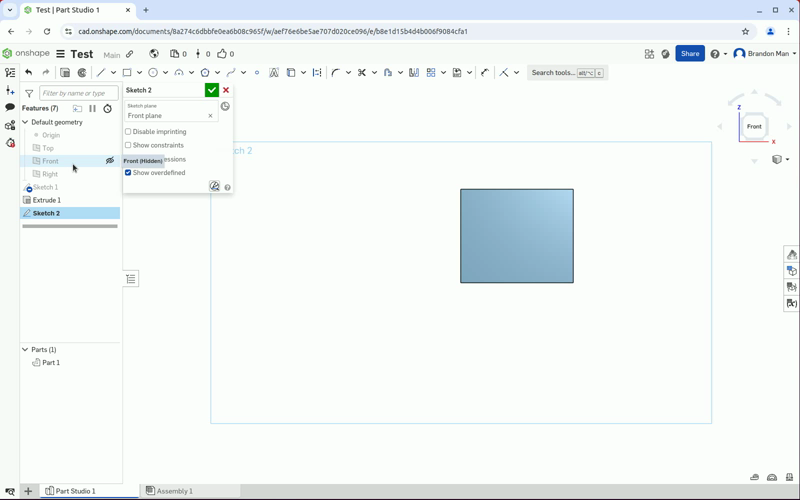
mouse_move(73, 352)
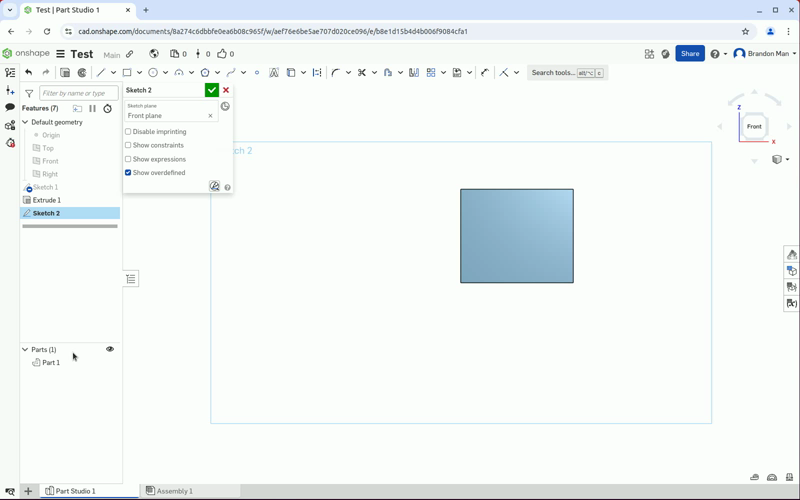
key(y)
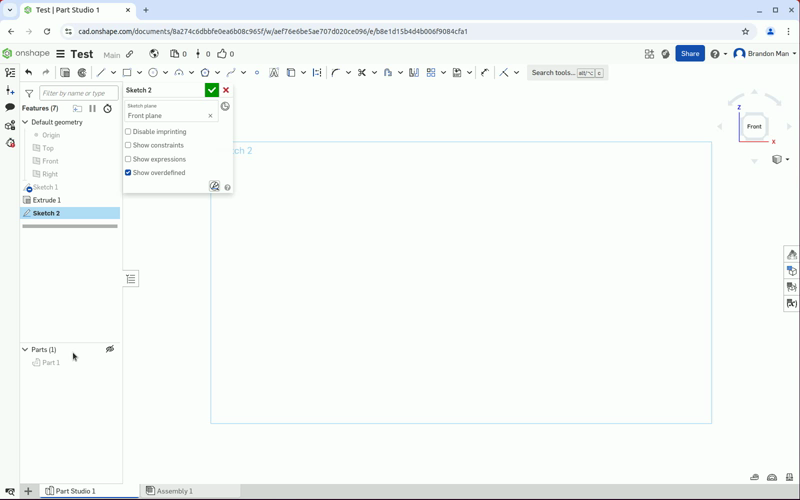
key(l)
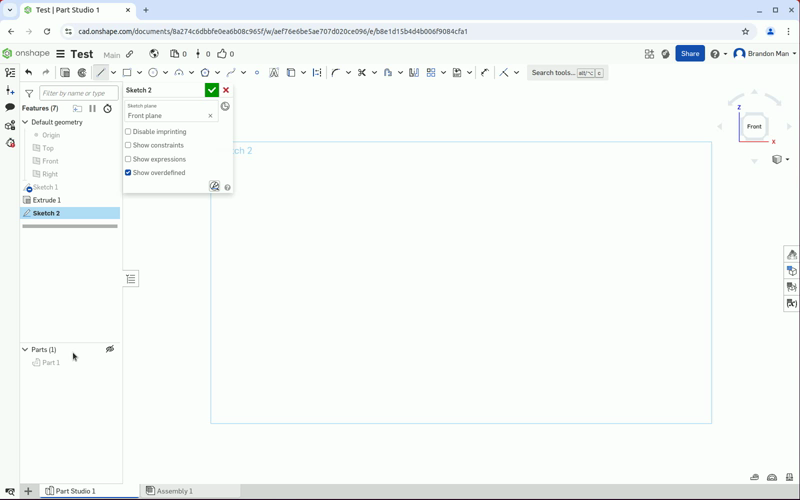
key_down(shift)
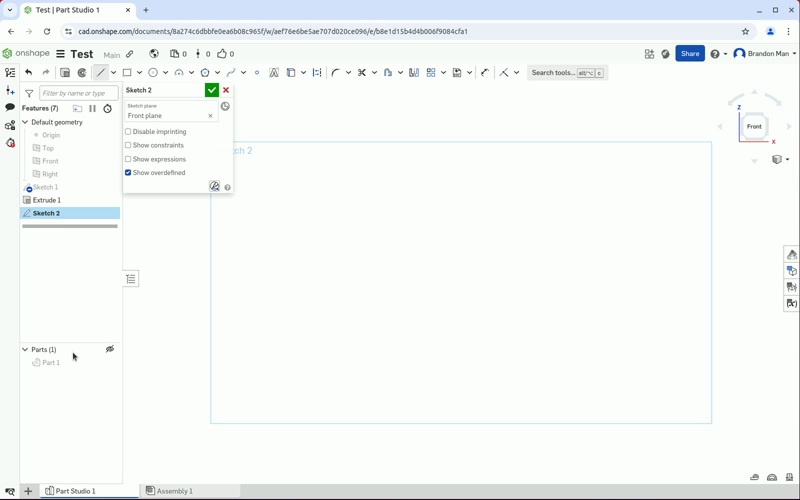
mouse_move(498, 282)
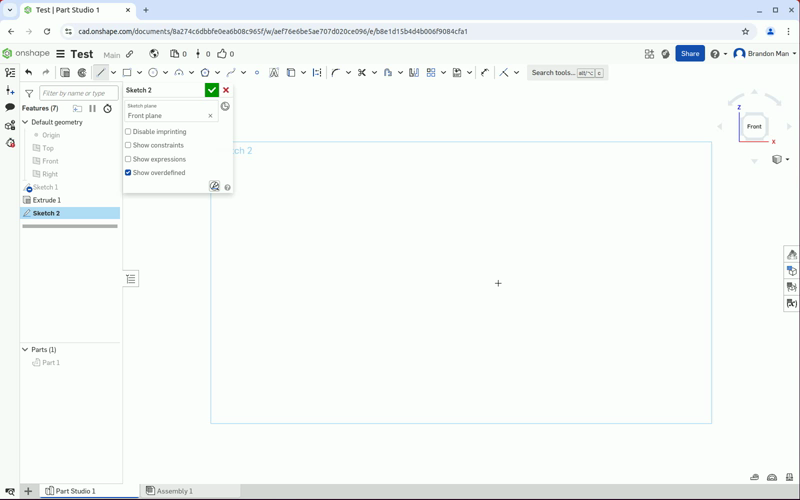
click(498, 282)
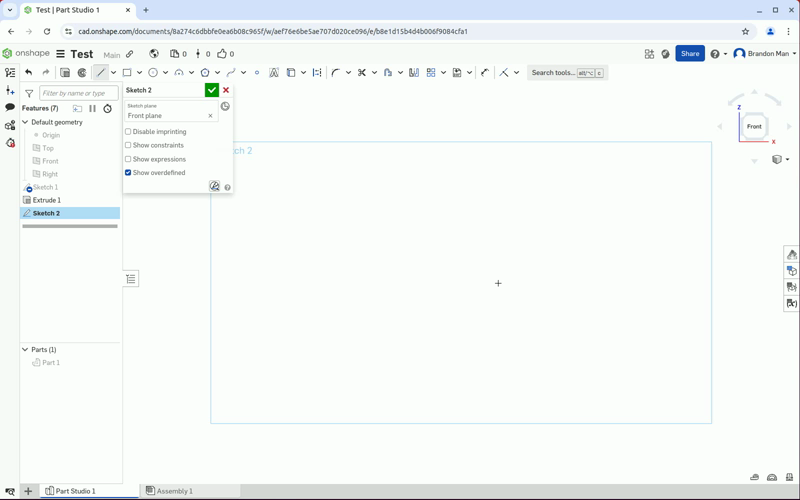
key_up(shift)
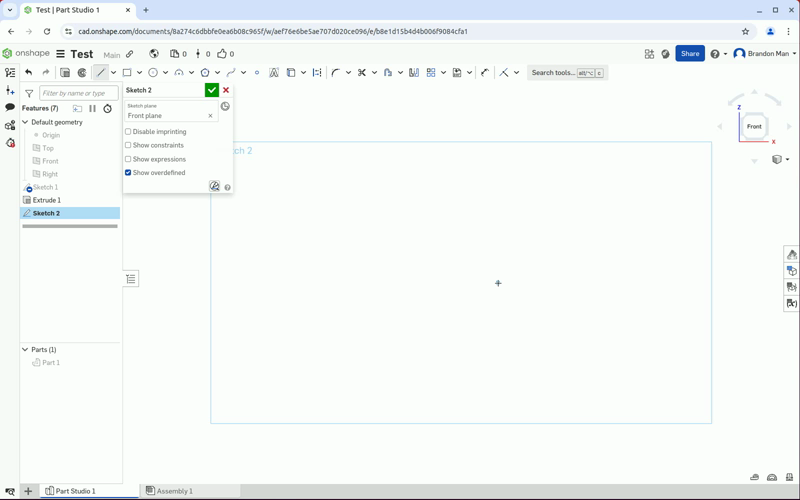
key_down(shift)
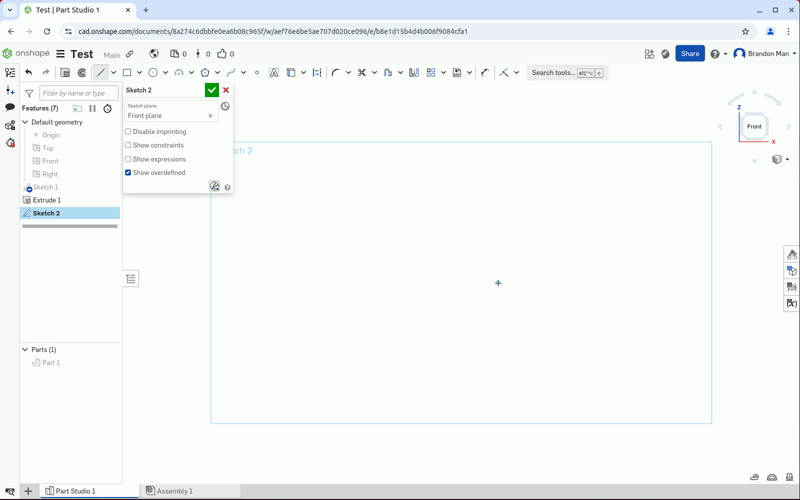
mouse_move(528, 282)
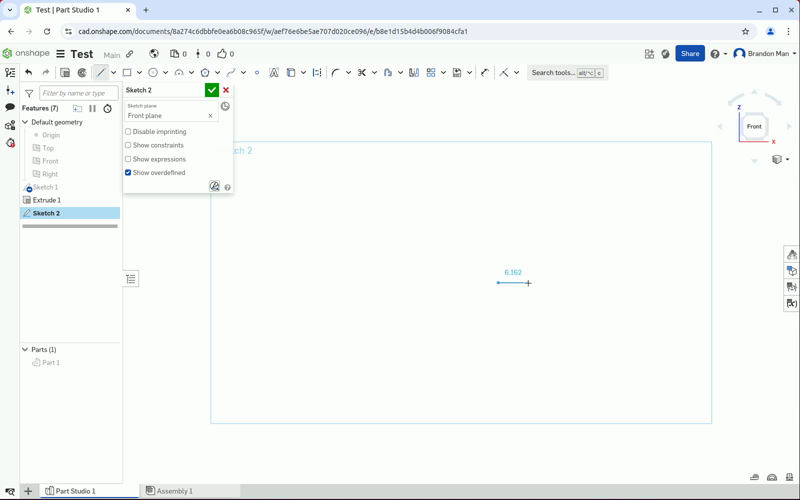
mouse_move(536, 282)
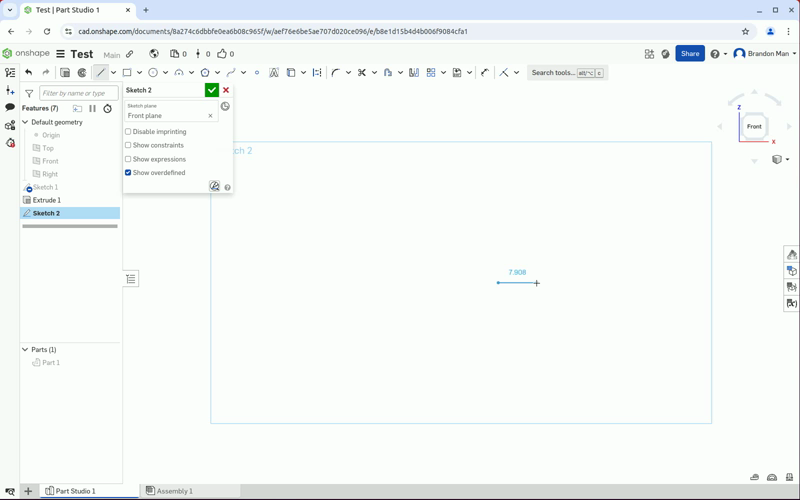
click(536, 282)
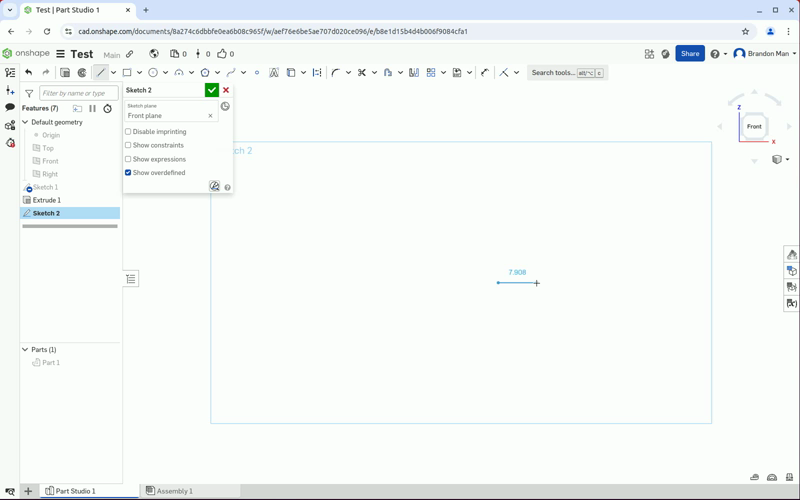
key_up(shift)
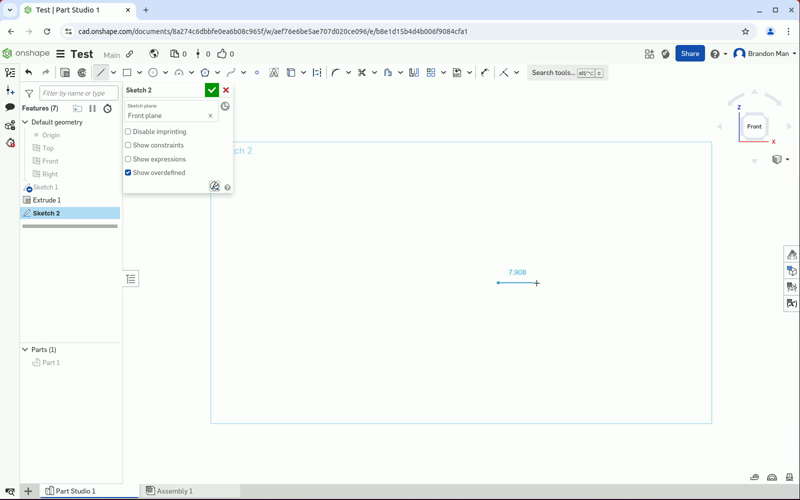
key_down(shift)
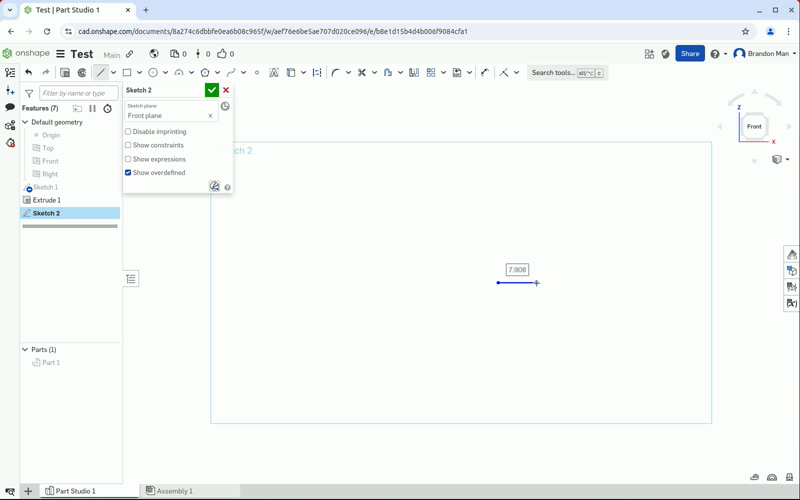
mouse_move(566, 282)
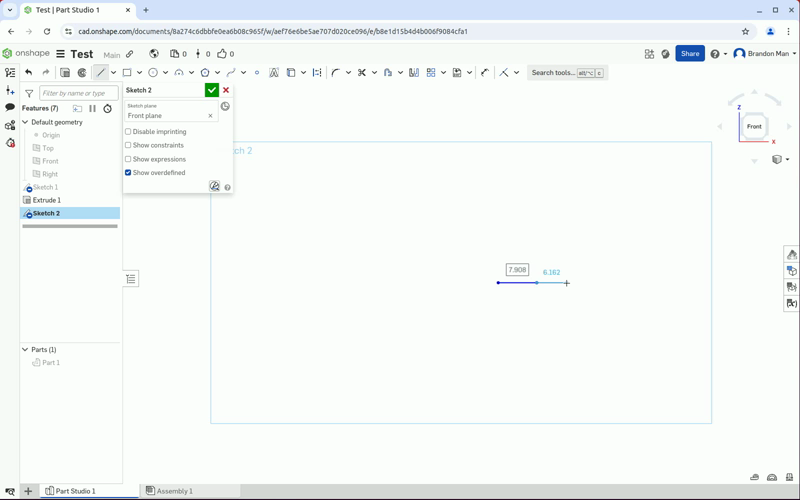
mouse_move(536, 263)
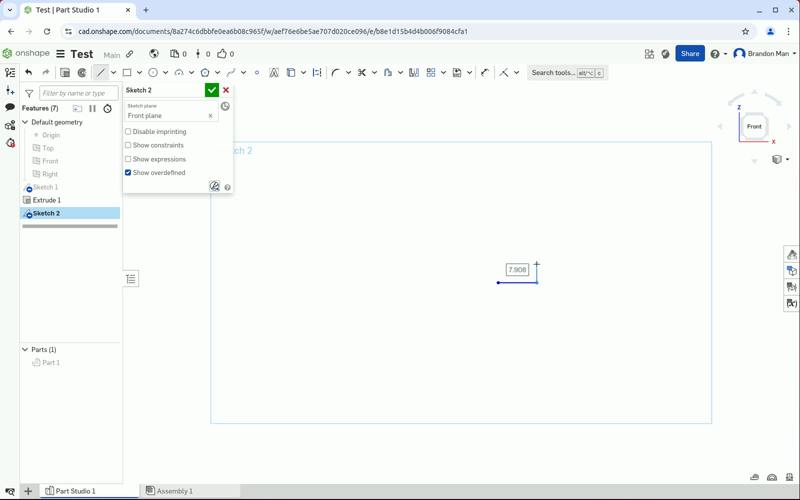
click(536, 263)
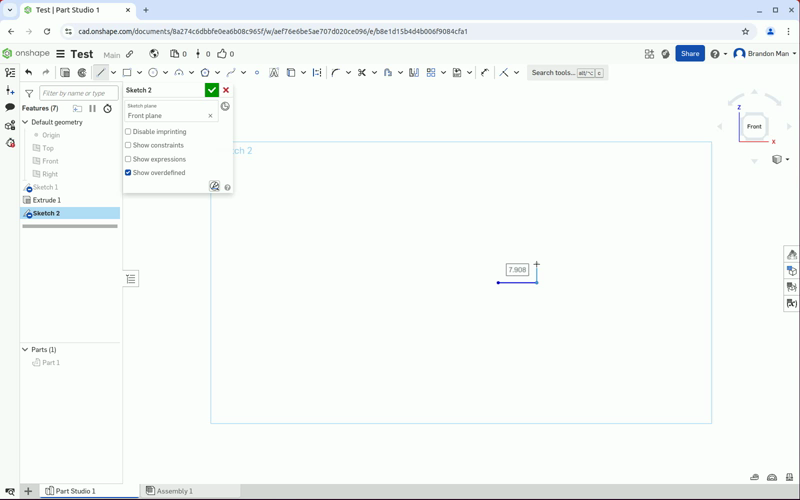
key_up(shift)
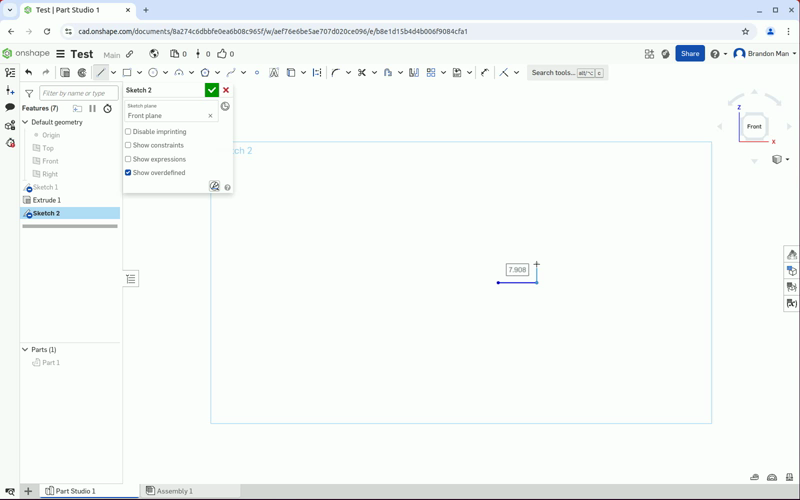
key_down(shift)
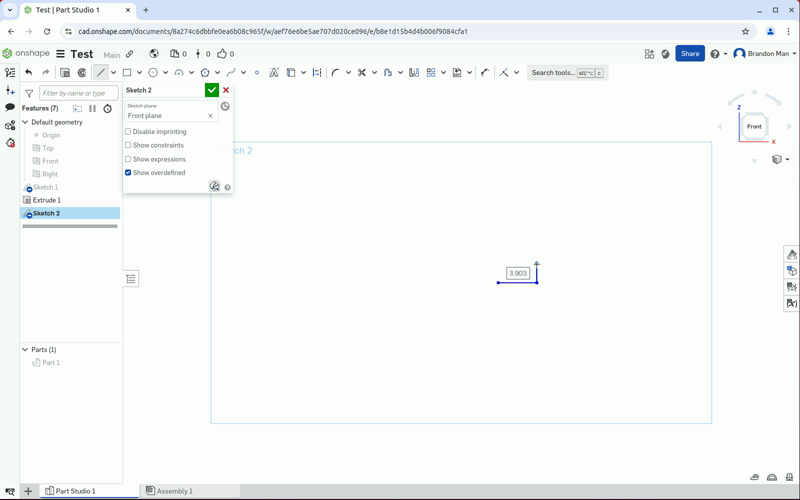
mouse_move(566, 263)
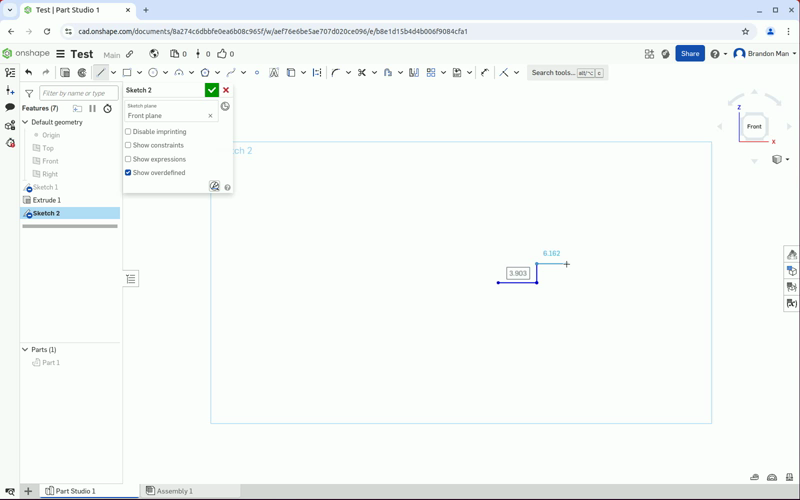
mouse_move(498, 263)
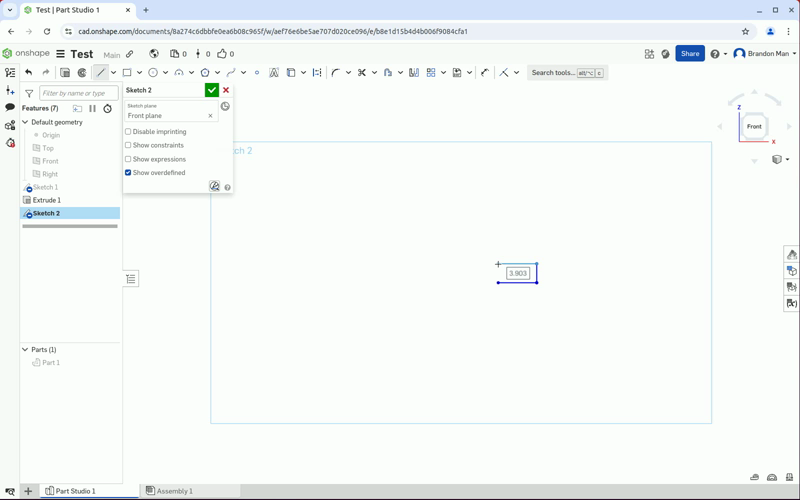
click(498, 263)
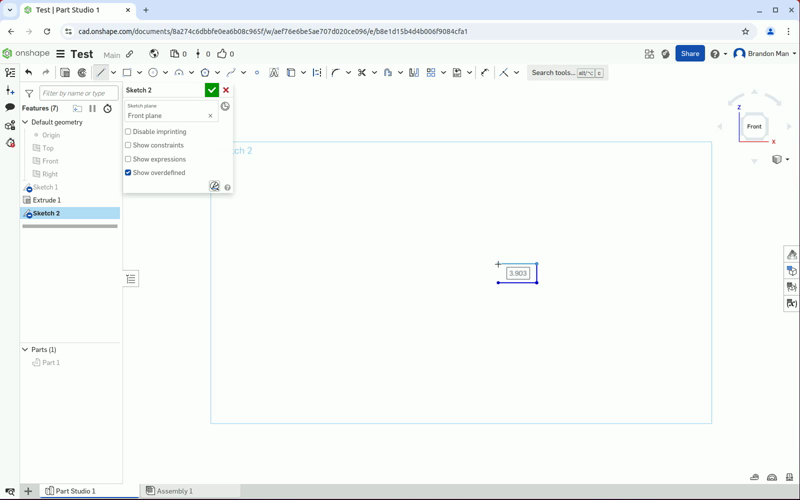
key_up(shift)
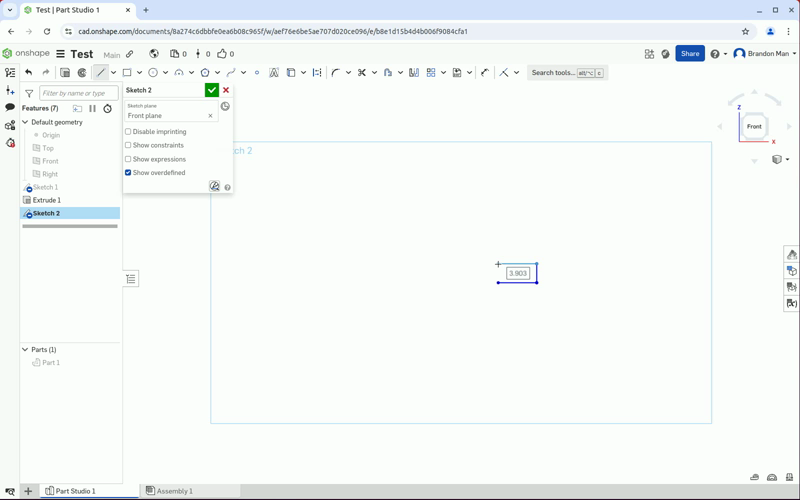
mouse_move(528, 263)
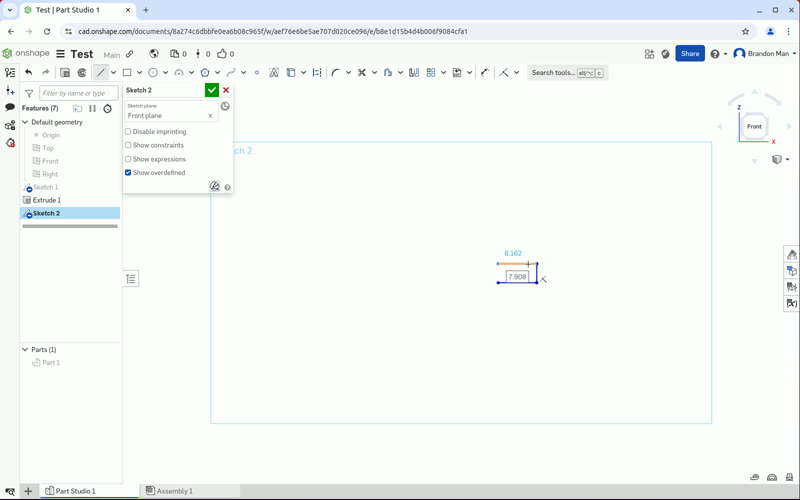
key_down(shift)
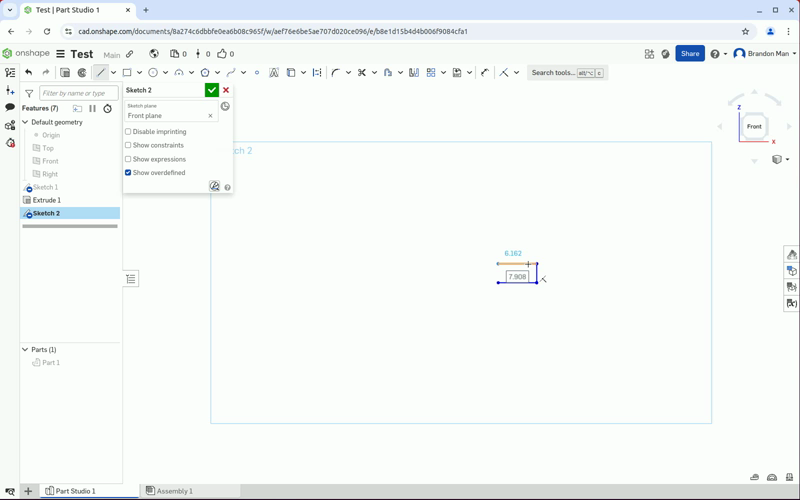
mouse_move(498, 282)
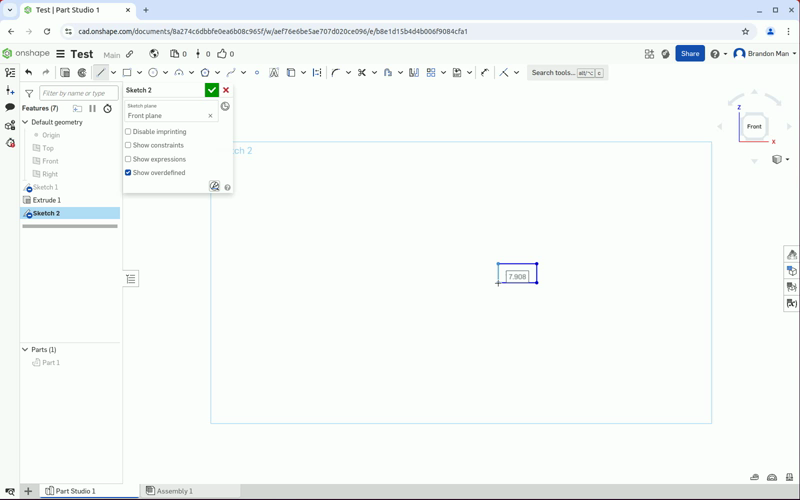
key_up(shift)
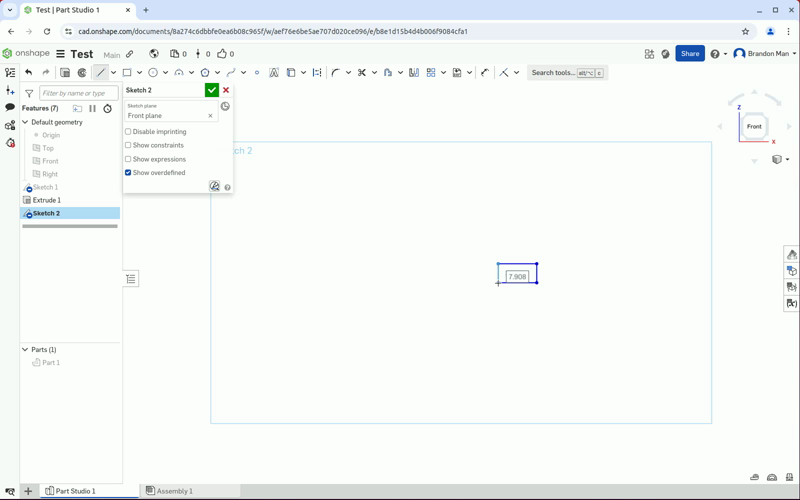
click(498, 282)
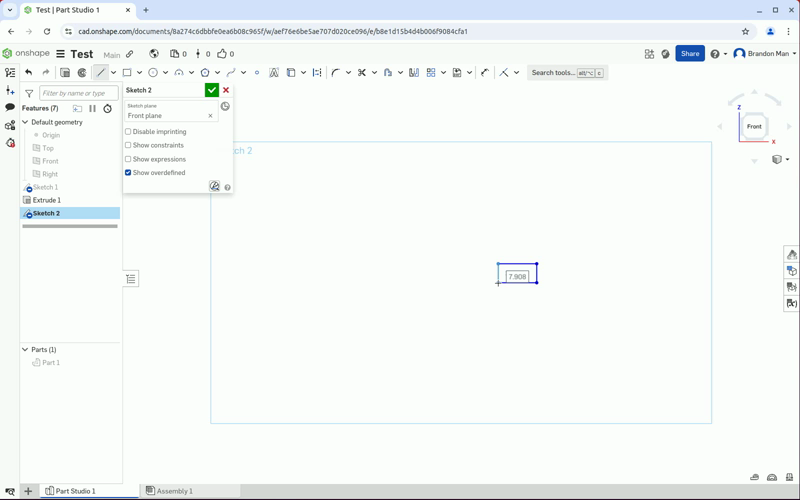
key(esc)
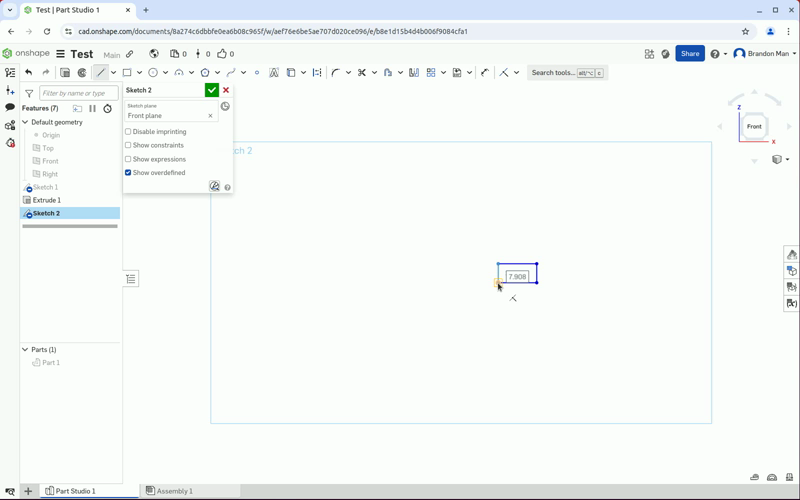
mouse_move(503, 266)
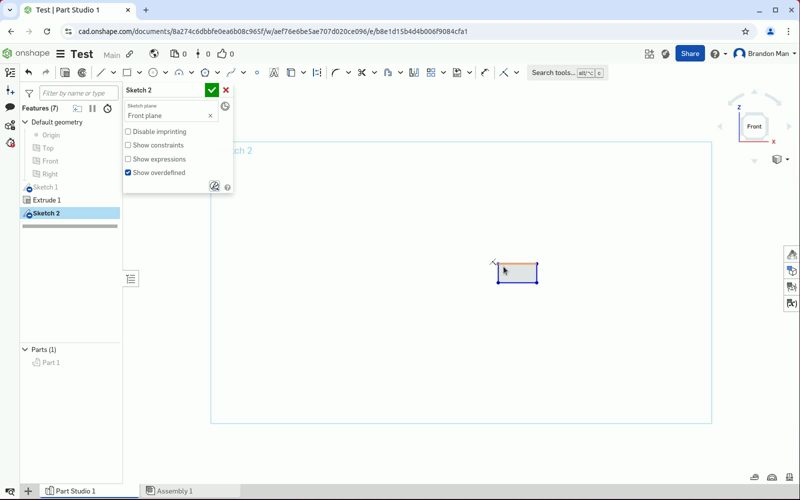
scroll(6)
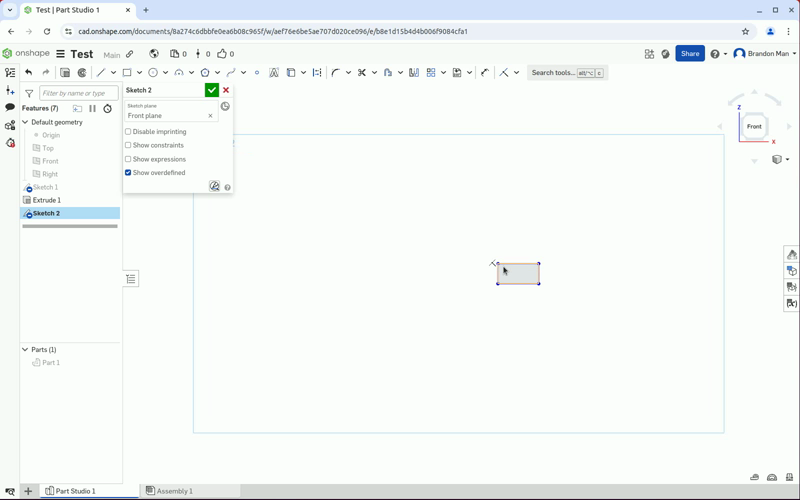
scroll(6)
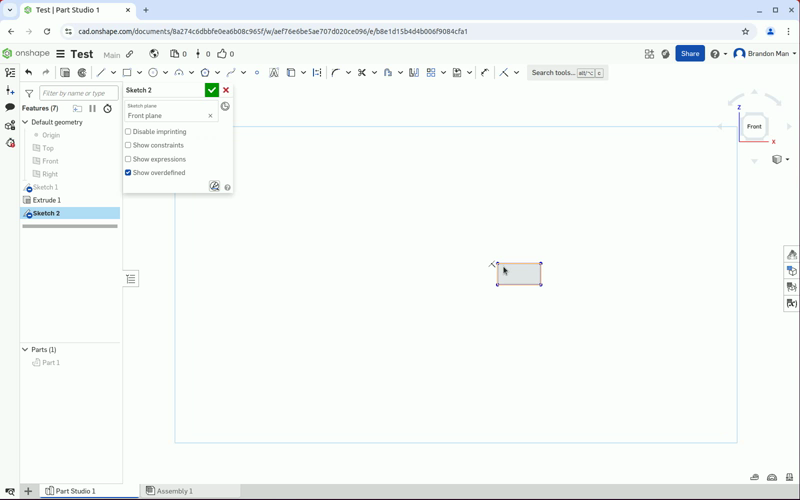
scroll(6)
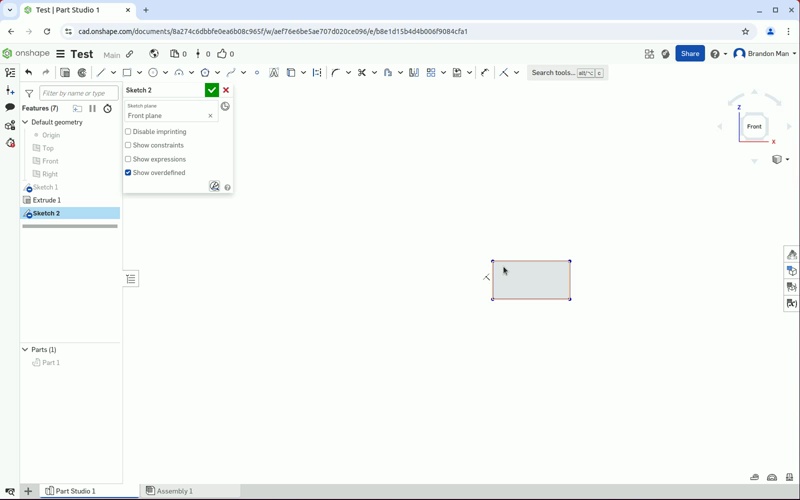
scroll(6)
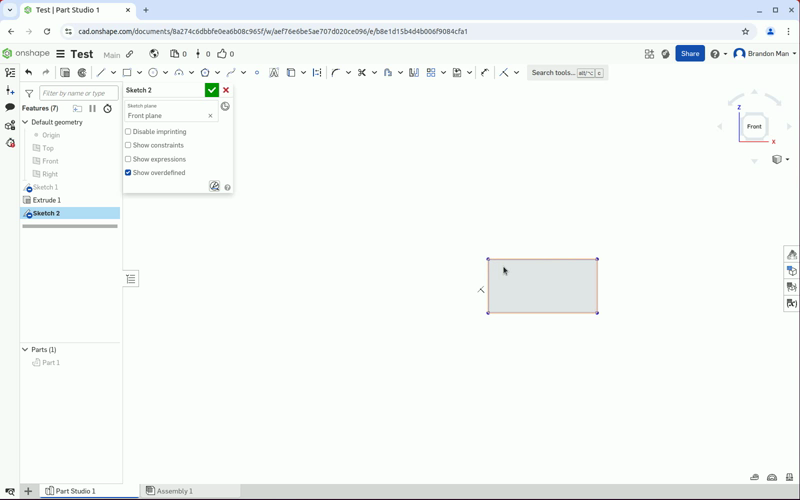
scroll(6)
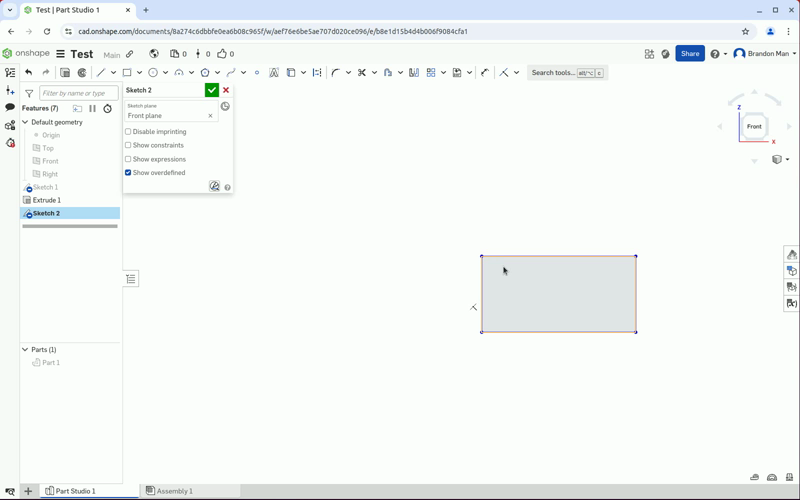
scroll(6)
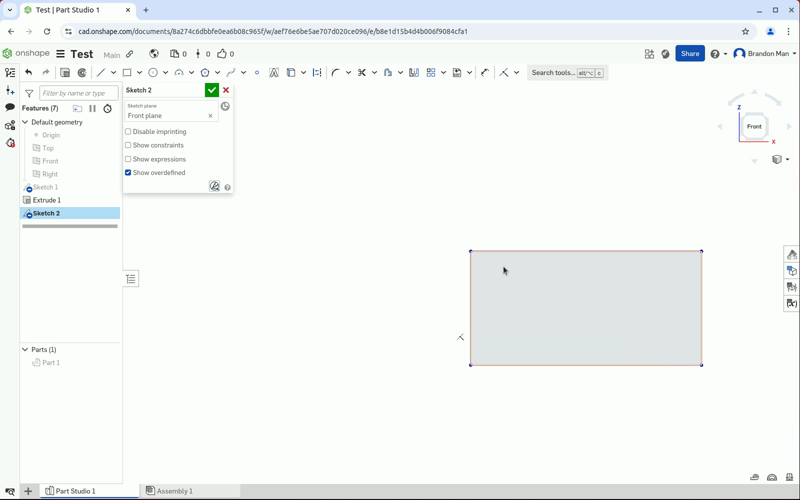
scroll(6)
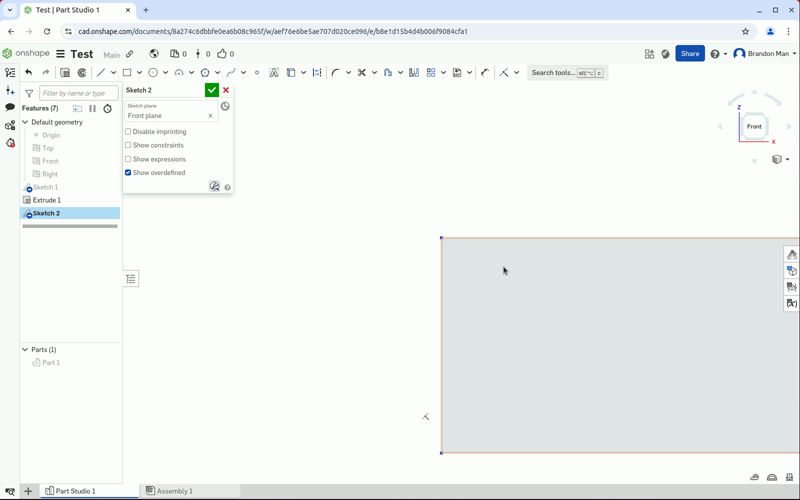
click(503, 266)
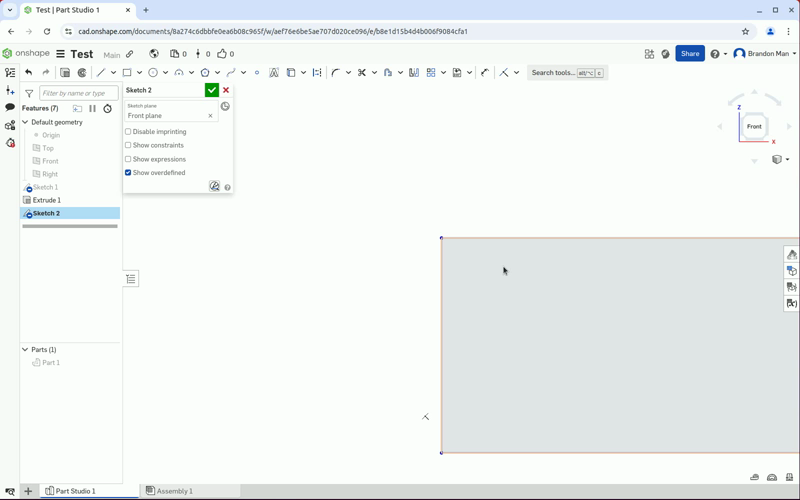
scroll(-6)
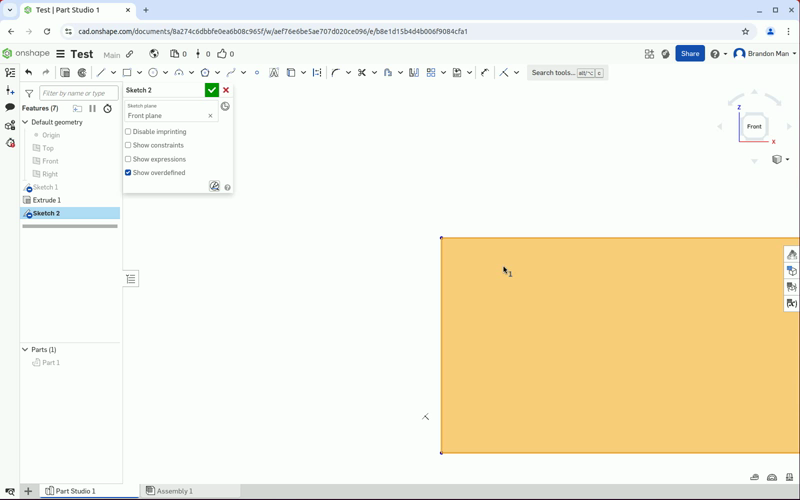
scroll(-6)
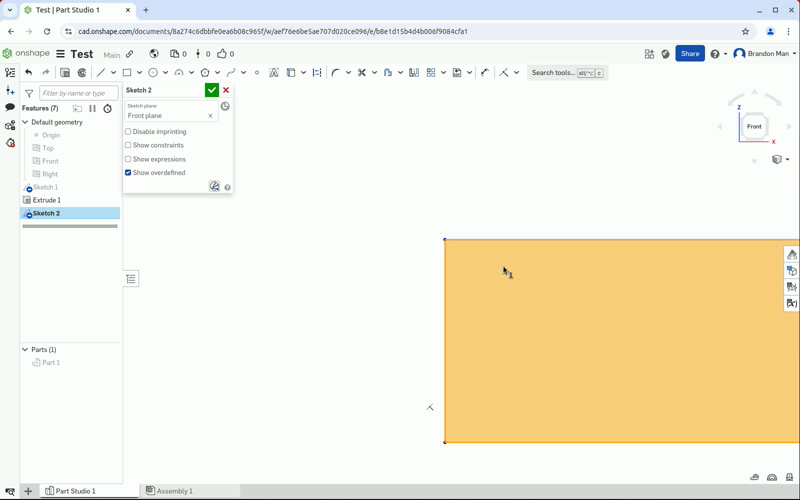
scroll(-6)
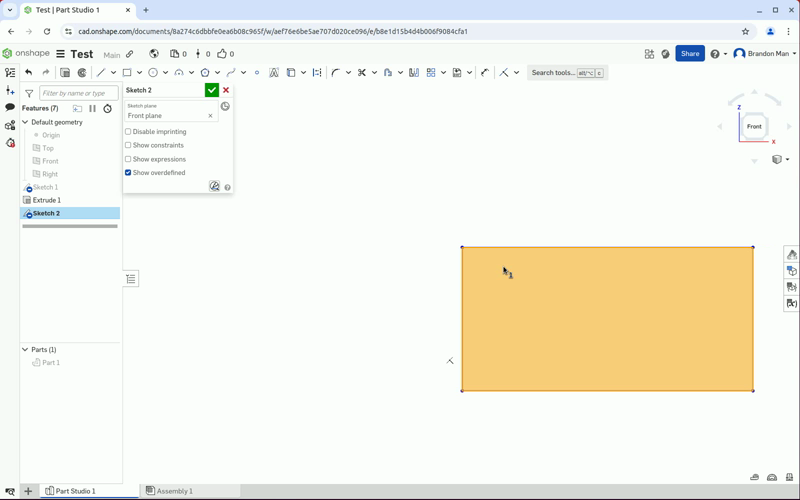
scroll(-6)
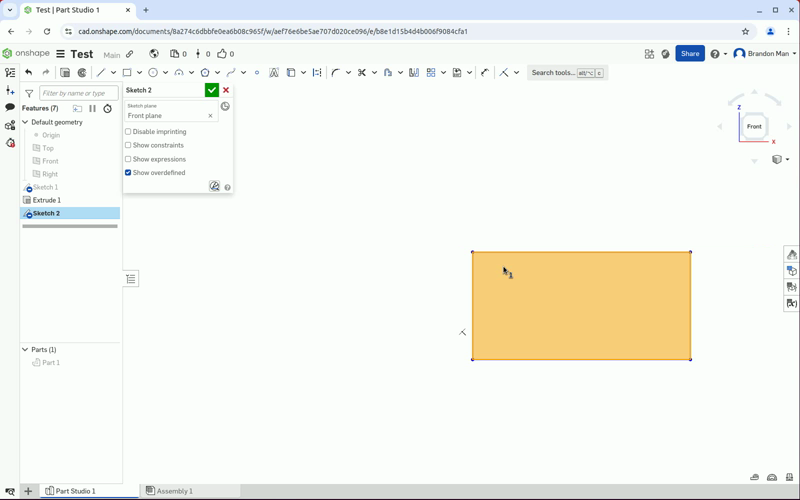
scroll(-6)
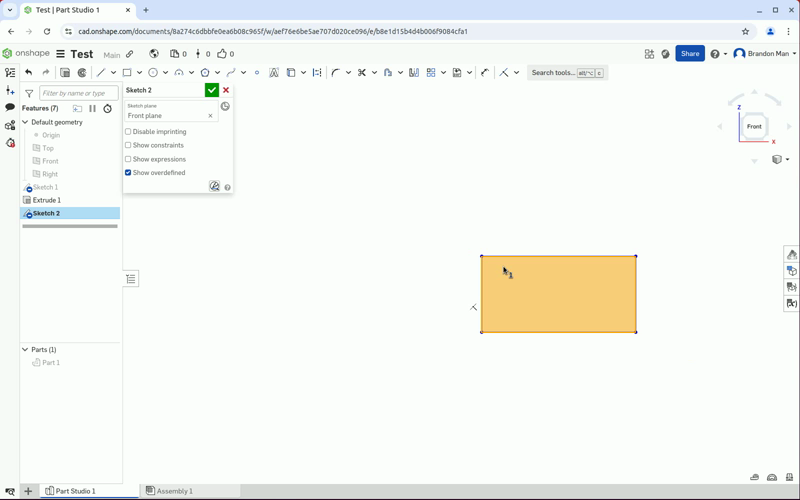
scroll(-6)
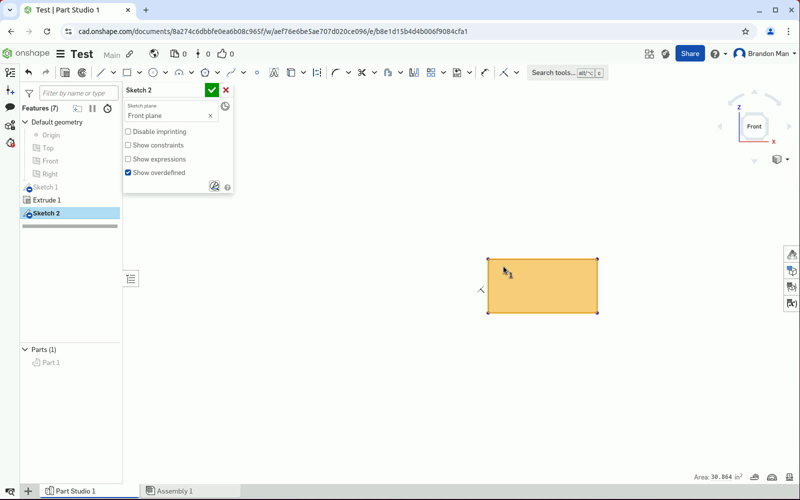
scroll(-6)
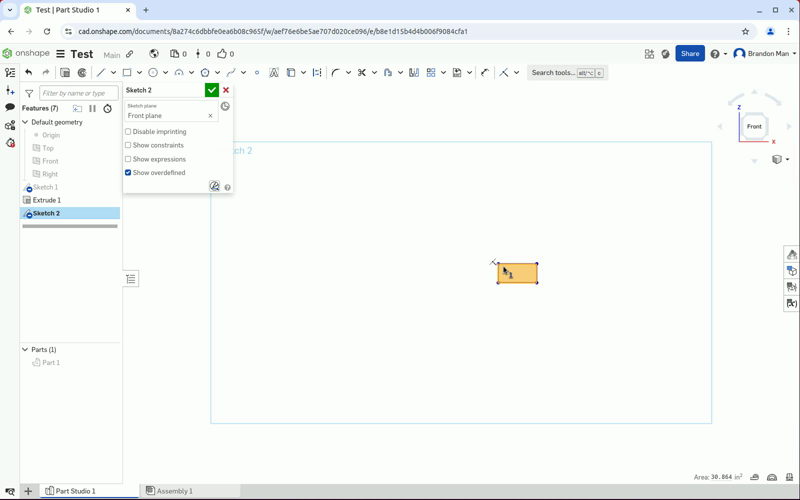
mouse_move(73, 352)
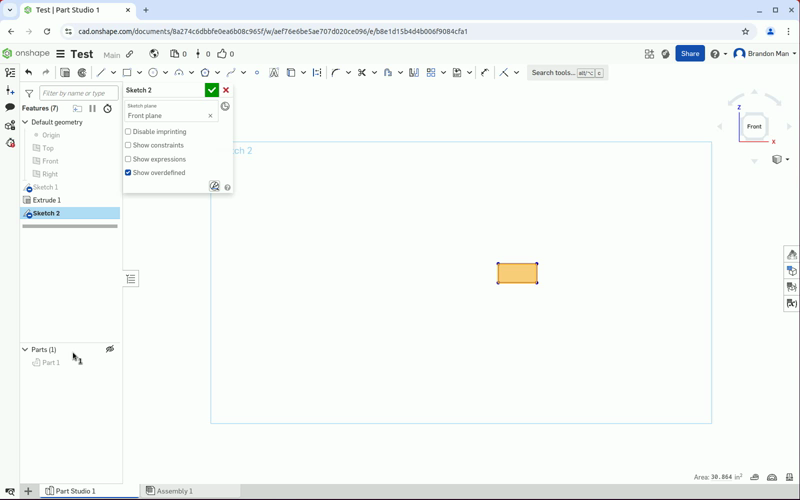
key(shift+y)
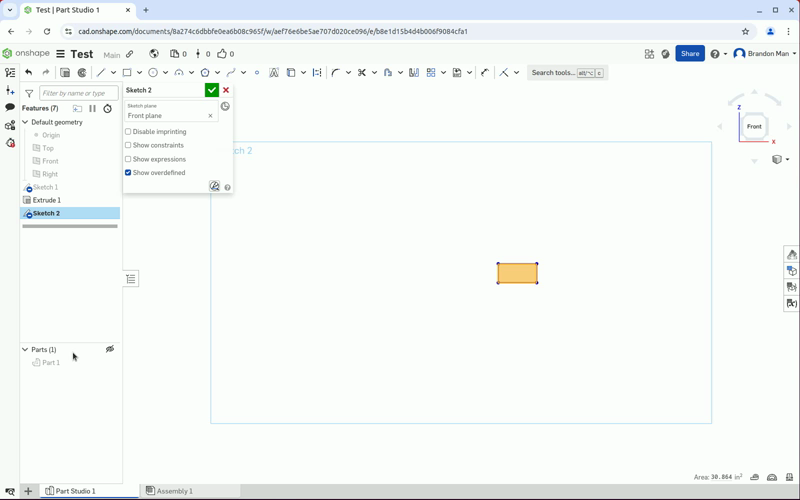
key(shift+e)
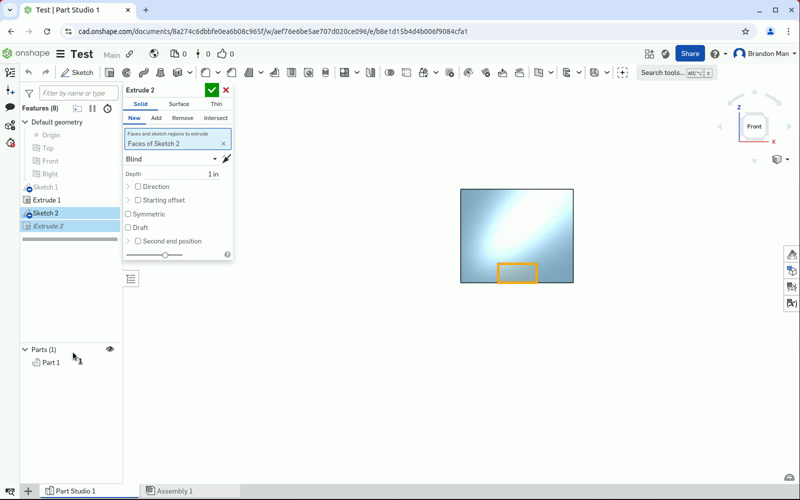
mouse_move(143, 106)
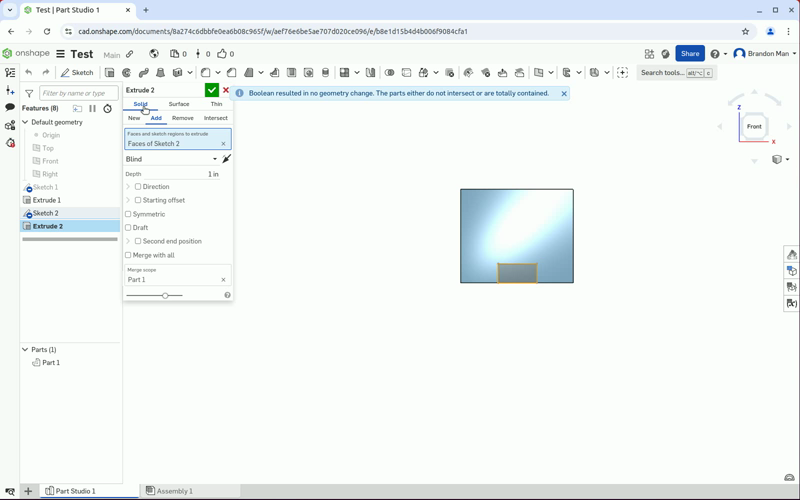
click(143, 106)
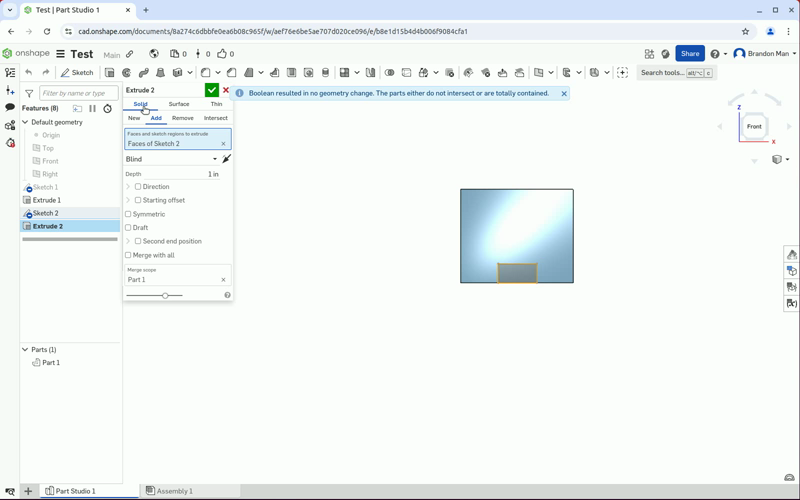
mouse_move(186, 120)
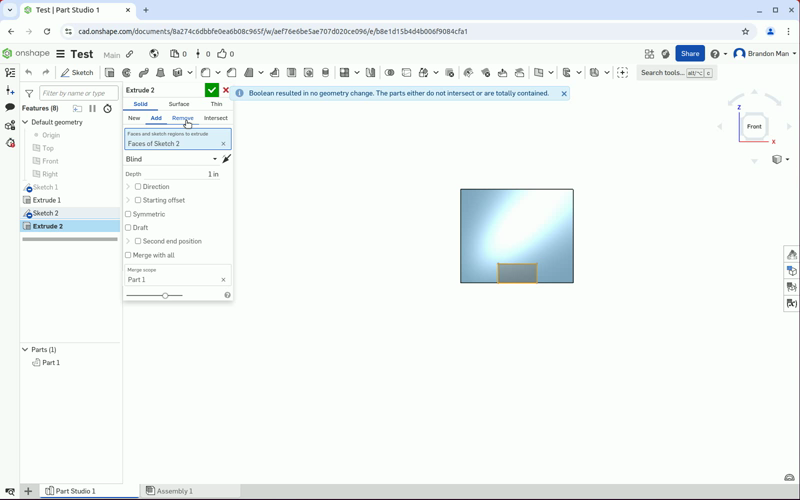
click(186, 120)
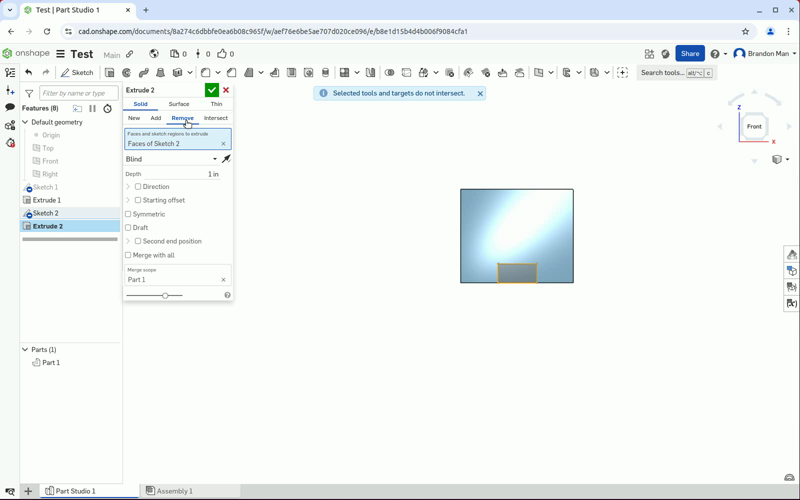
key(tab, 4)
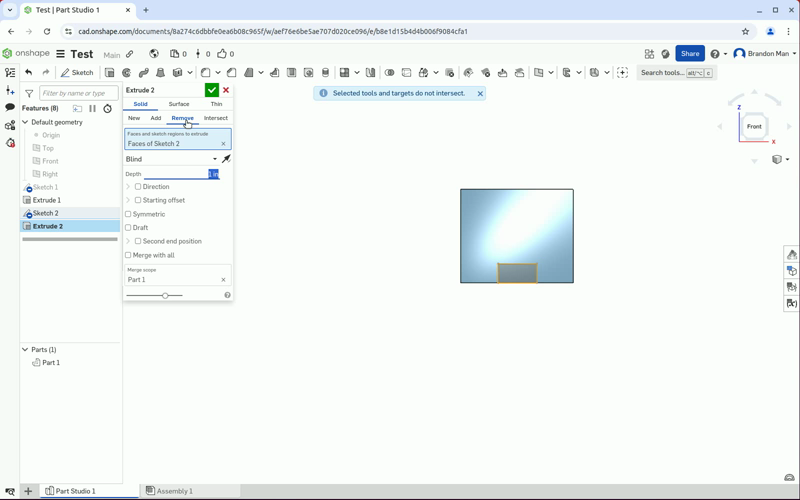
text(-15.405)
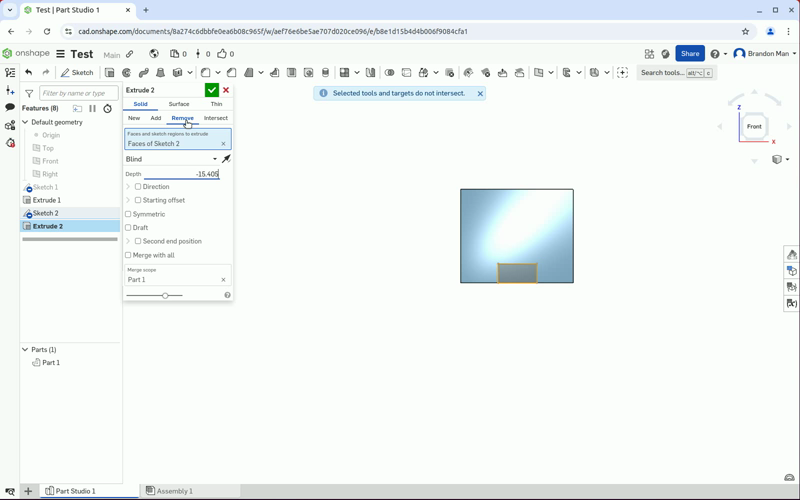
key(tab, 6)
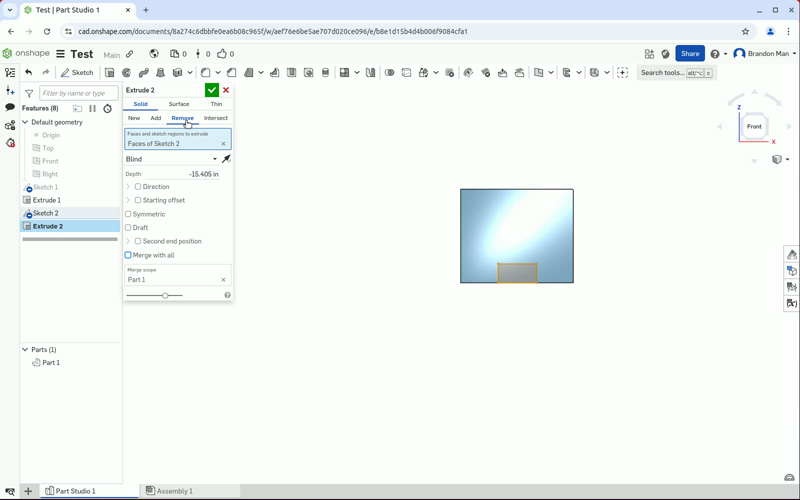
key(space)
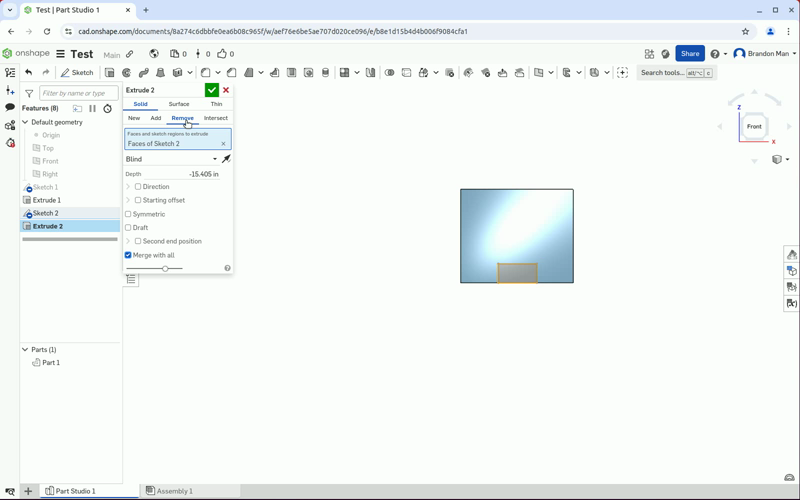
key(enter)
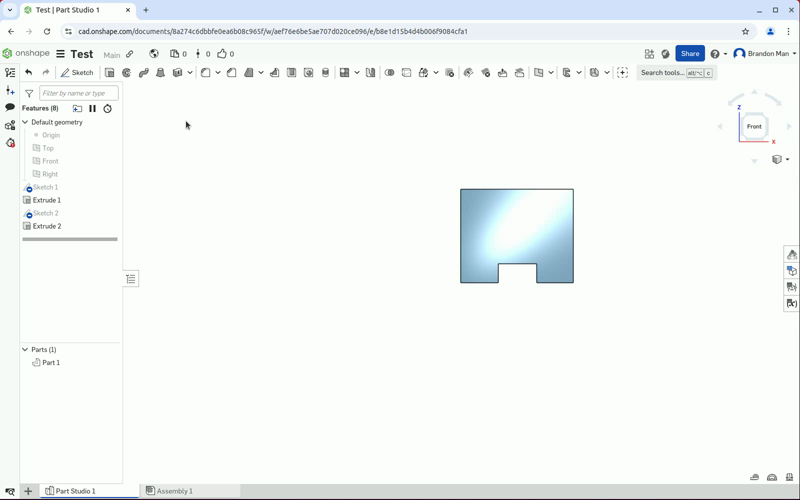
key(shift+h)
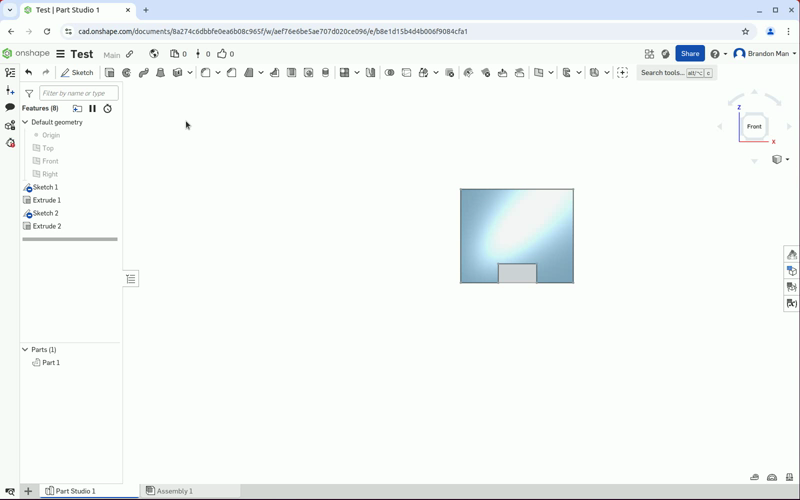
key(shift+h)
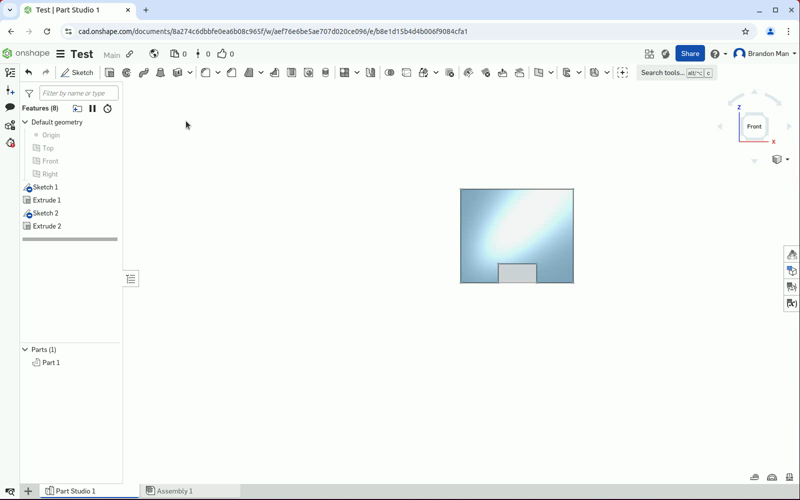
key(shift+7)
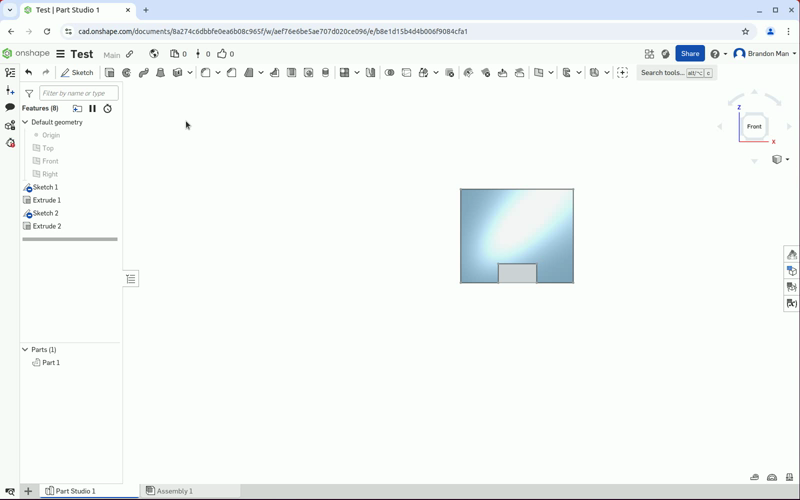
key(left, 2)
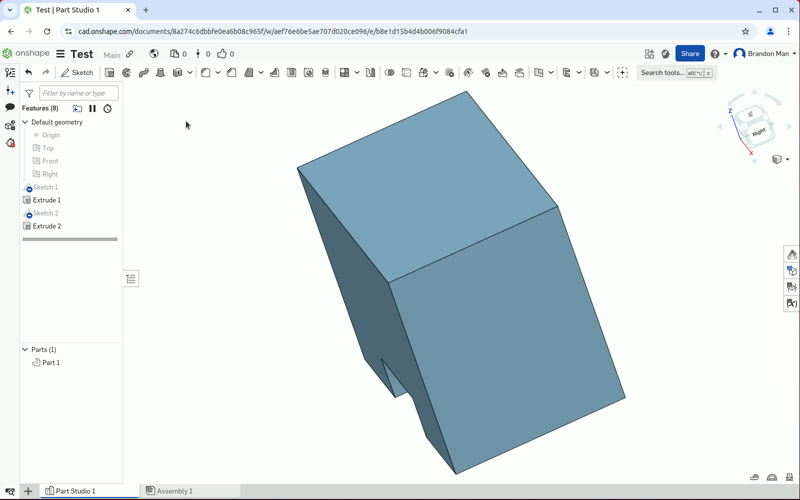
key(down, 2)
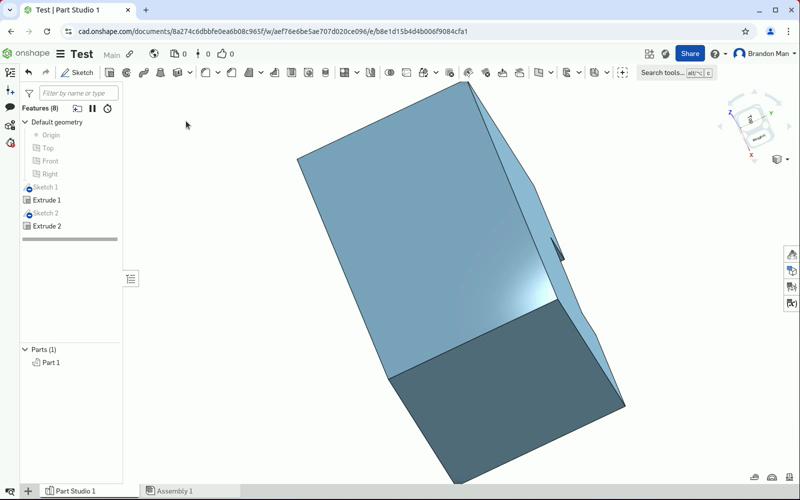
key(up, 2)
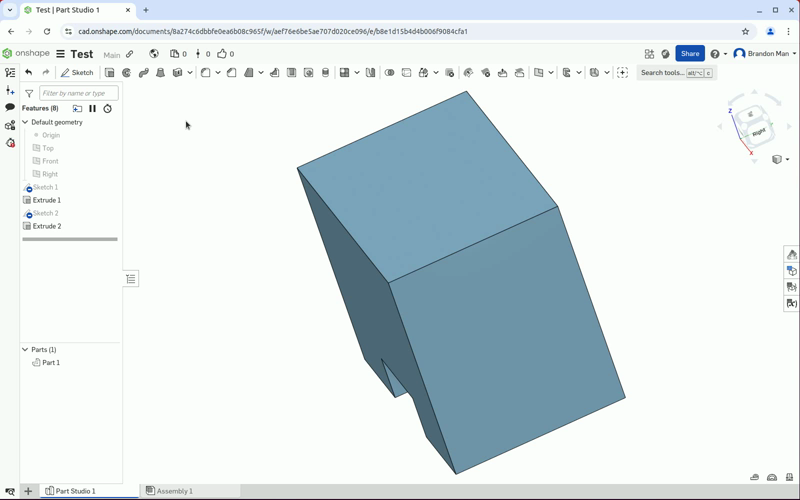
key(right, 2)
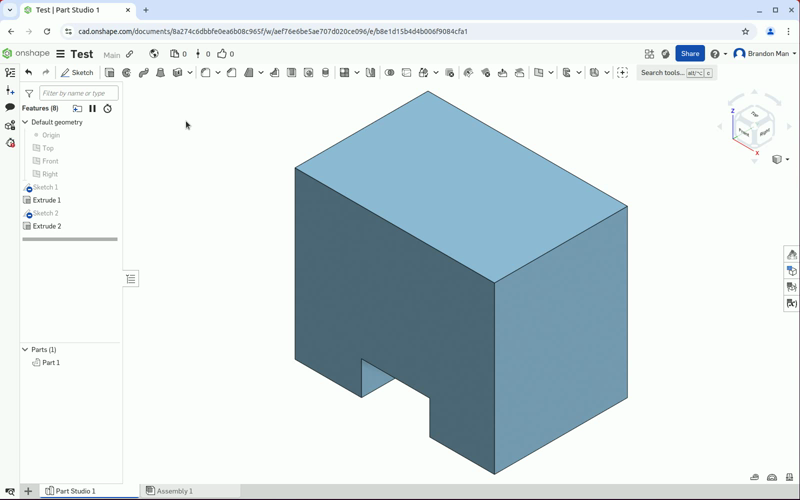
mouse_move(73, 189)
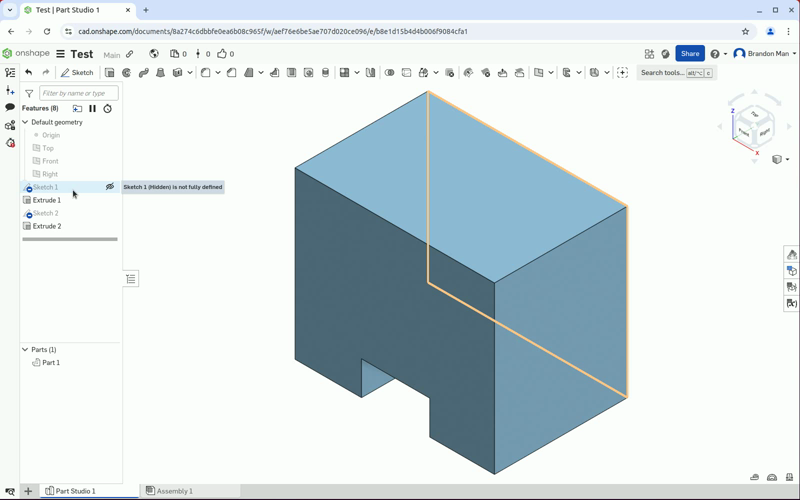
click(73, 189)